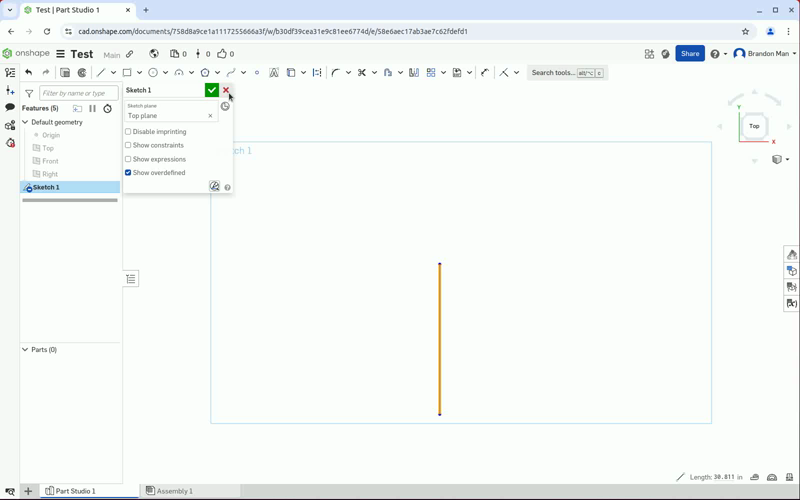
key(shift+h)
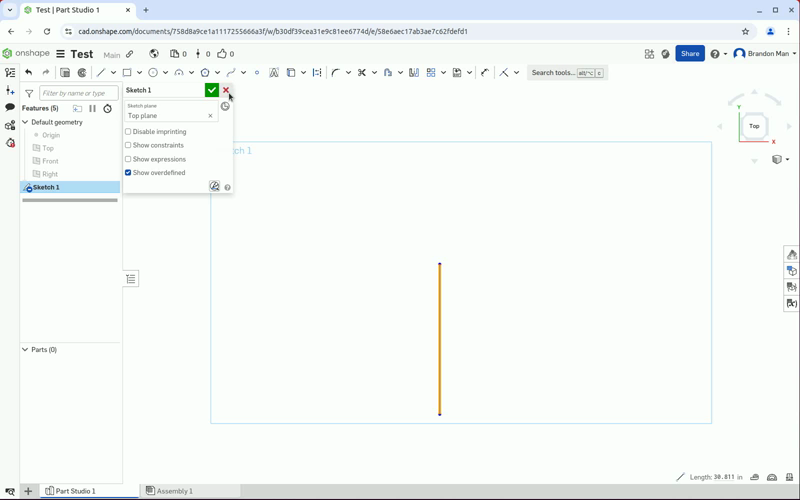
key(shift+s)
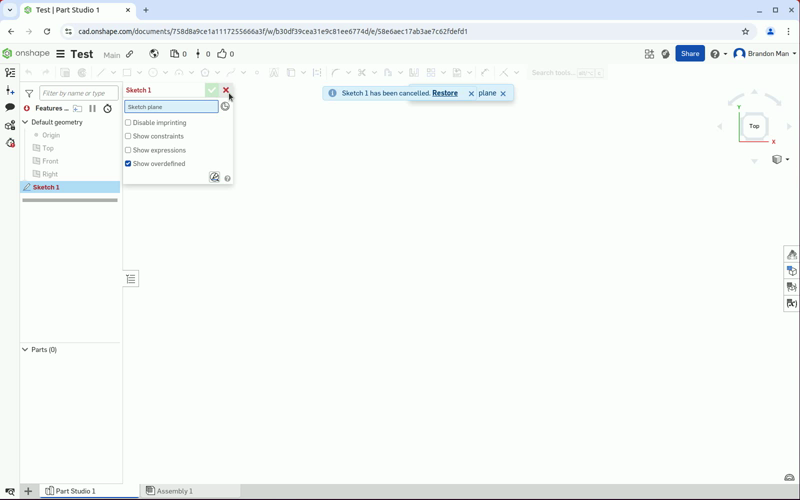
mouse_move(73, 150)
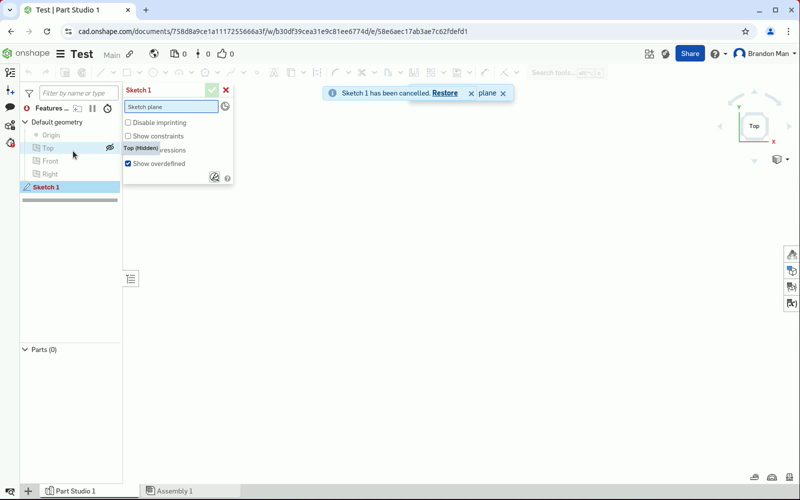
click(73, 150)
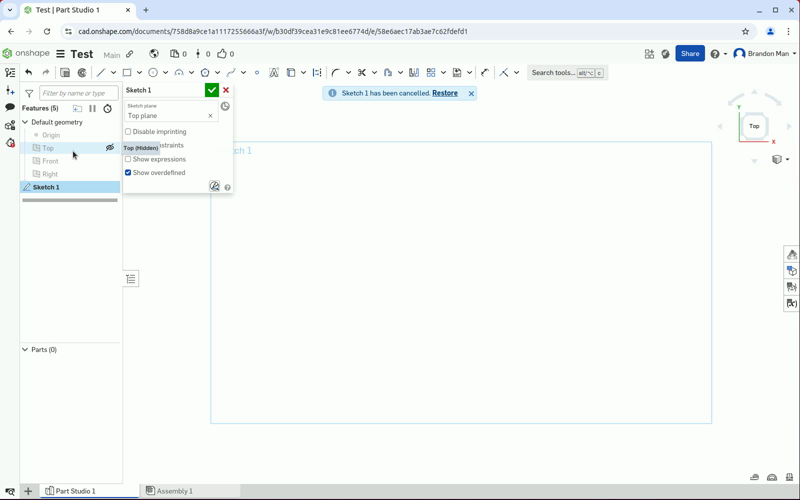
mouse_move(73, 352)
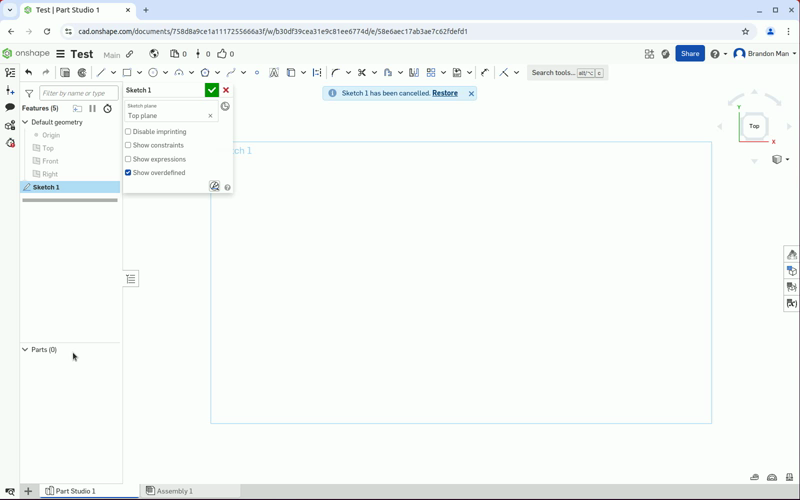
key(y)
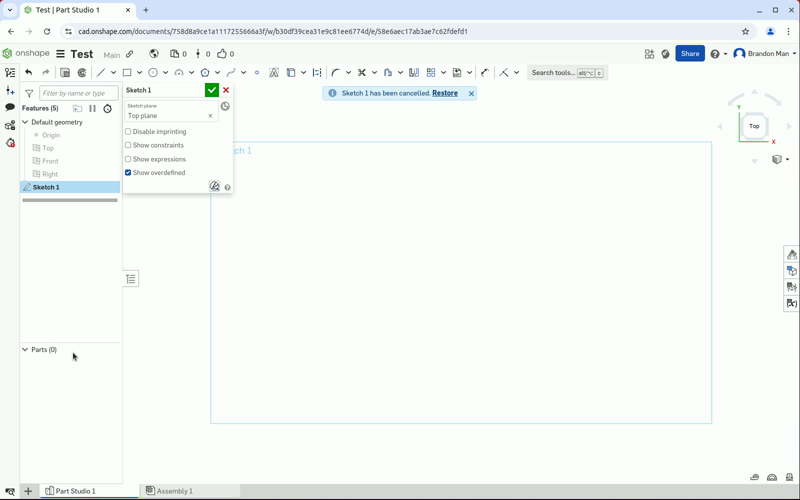
key(l)
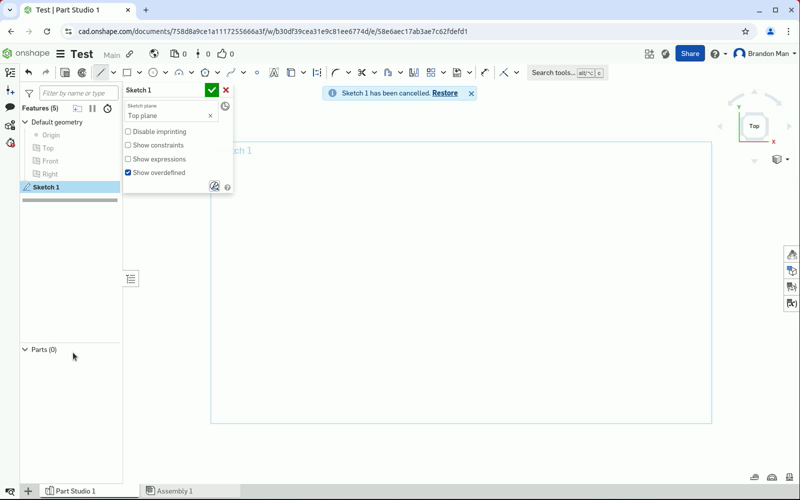
key_down(shift)
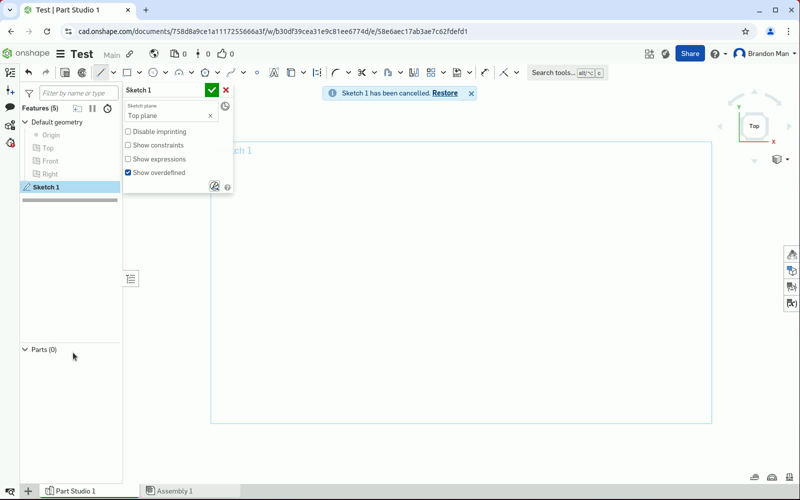
mouse_move(423, 320)
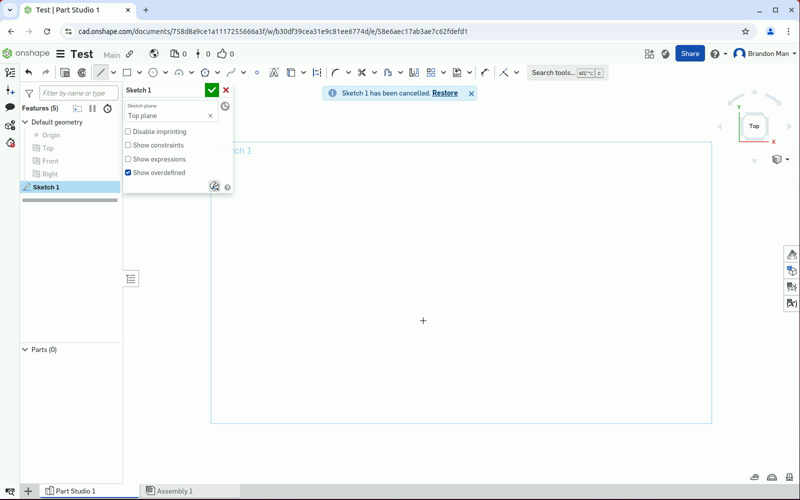
click(423, 320)
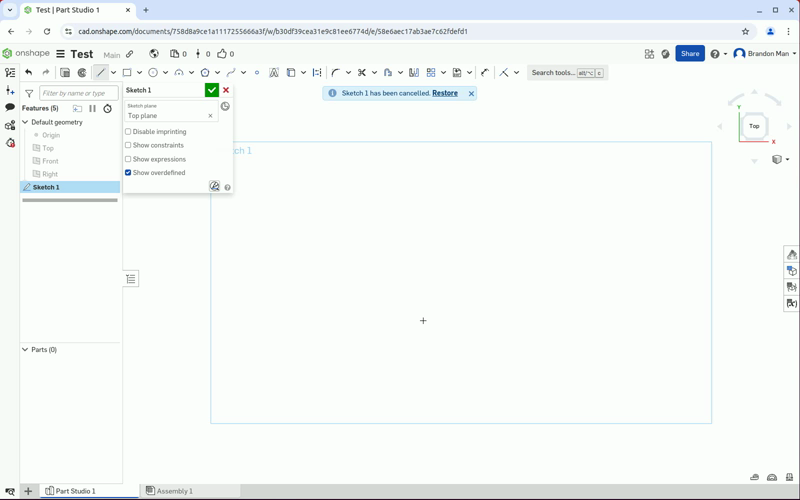
key_up(shift)
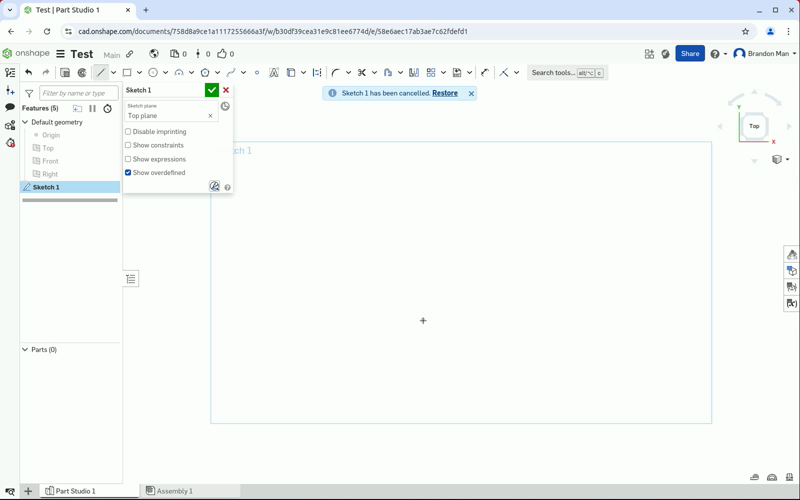
key_down(shift)
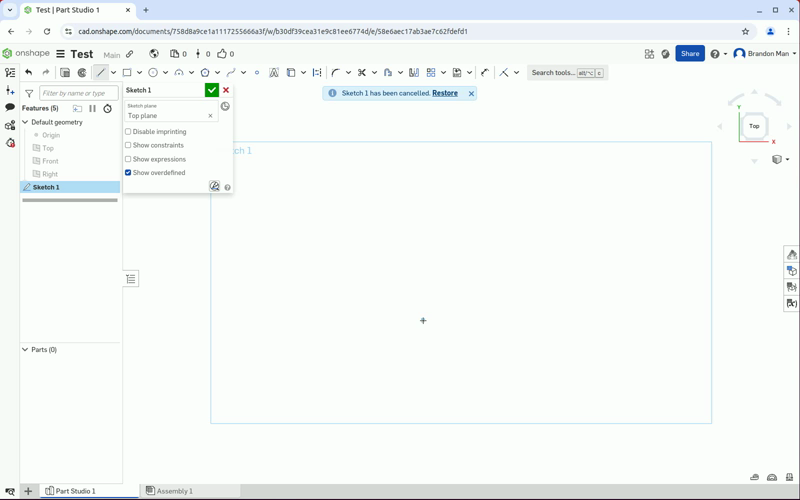
mouse_move(498, 320)
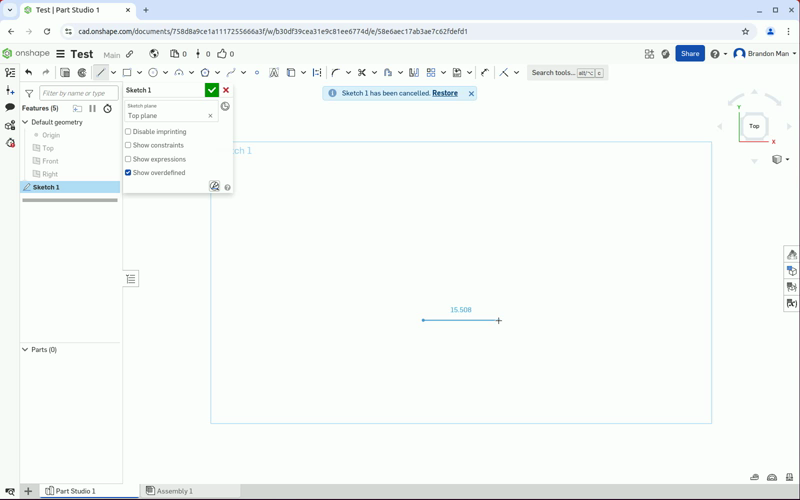
click(498, 320)
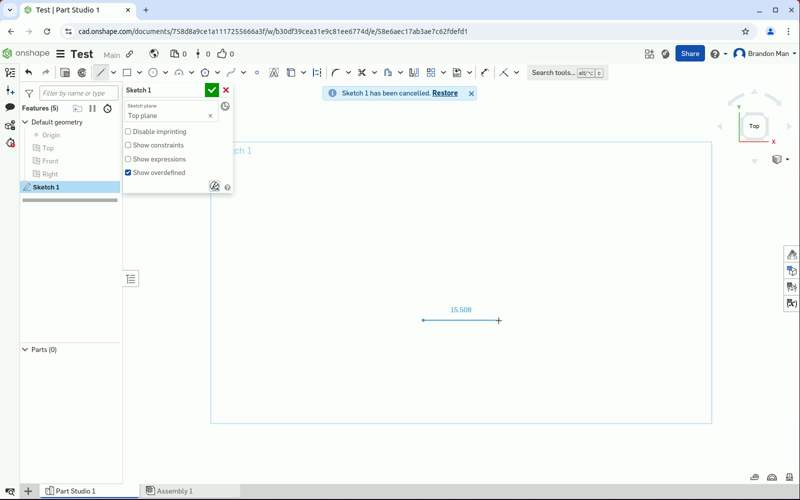
key_up(shift)
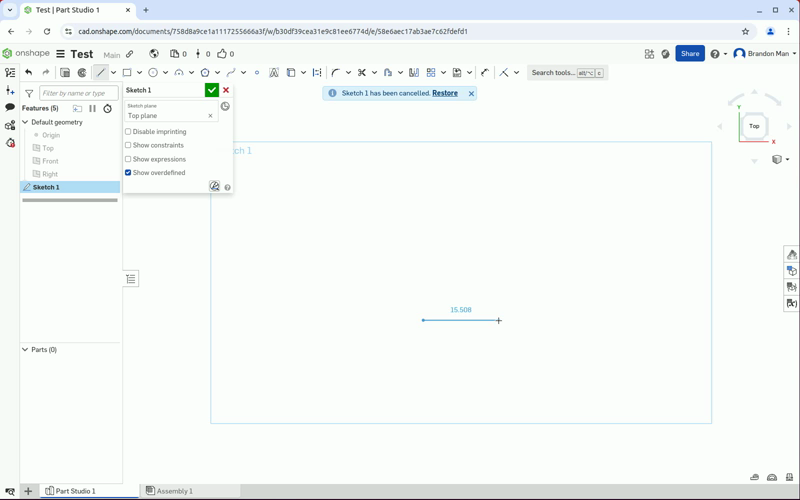
key_down(shift)
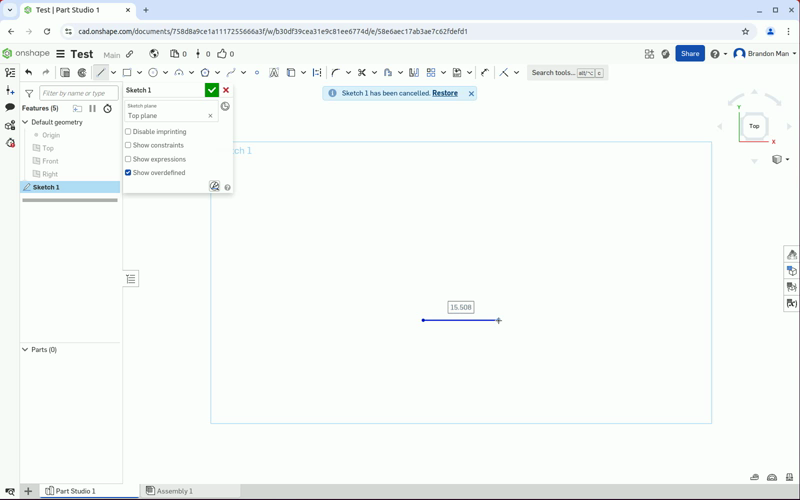
mouse_move(498, 245)
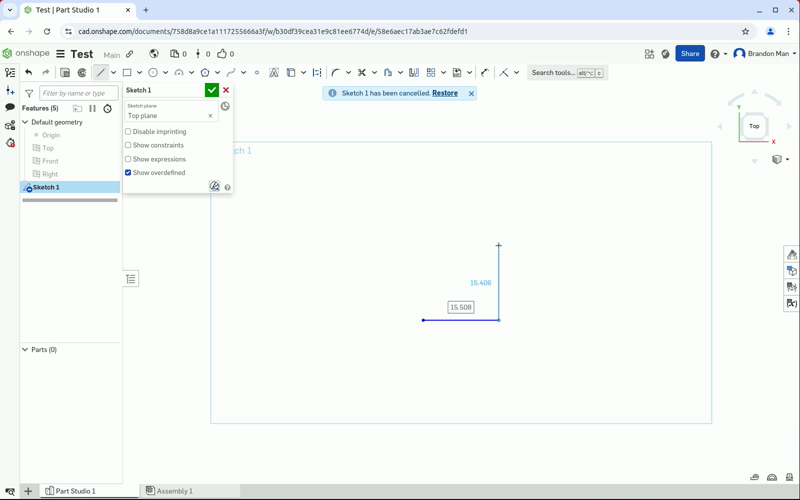
click(498, 245)
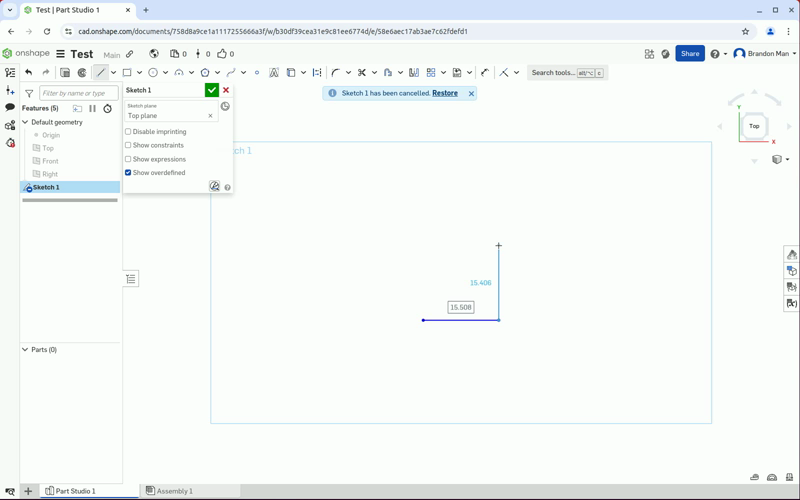
key_up(shift)
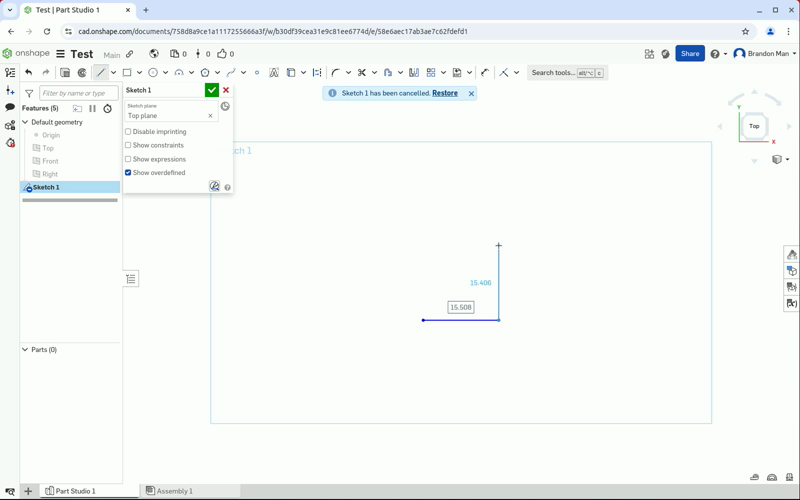
key_down(shift)
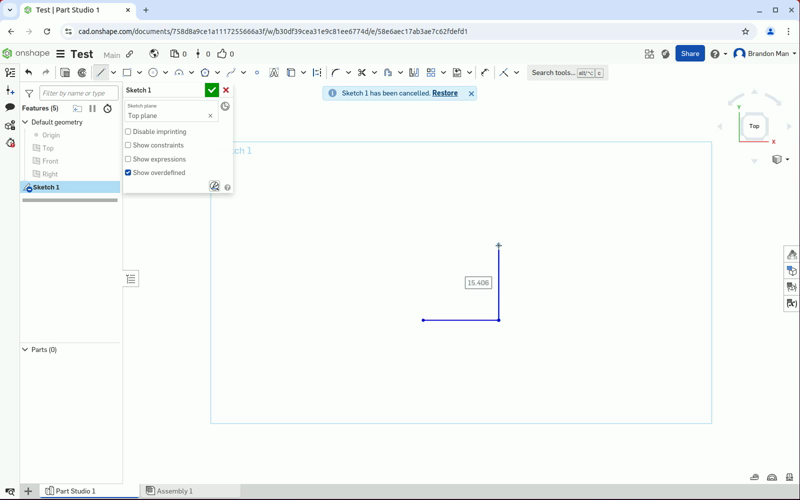
mouse_move(423, 245)
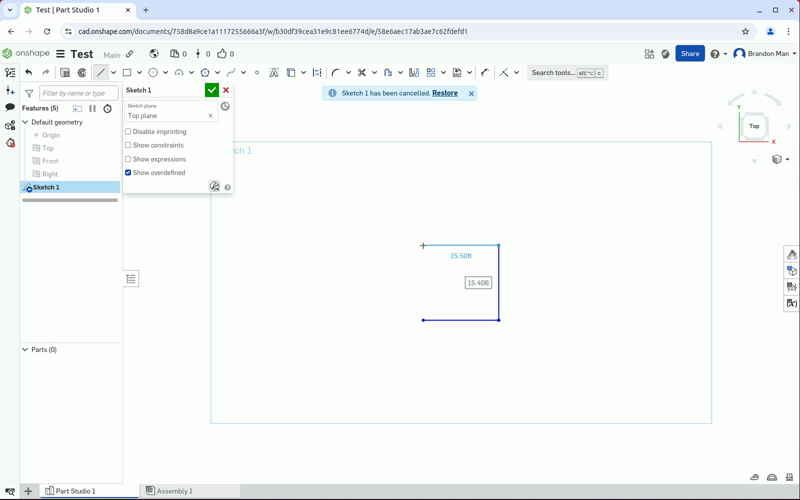
click(423, 245)
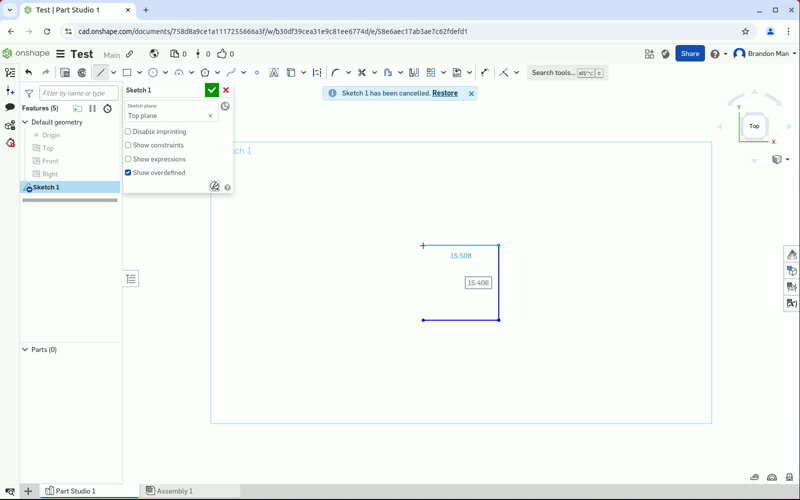
key_up(shift)
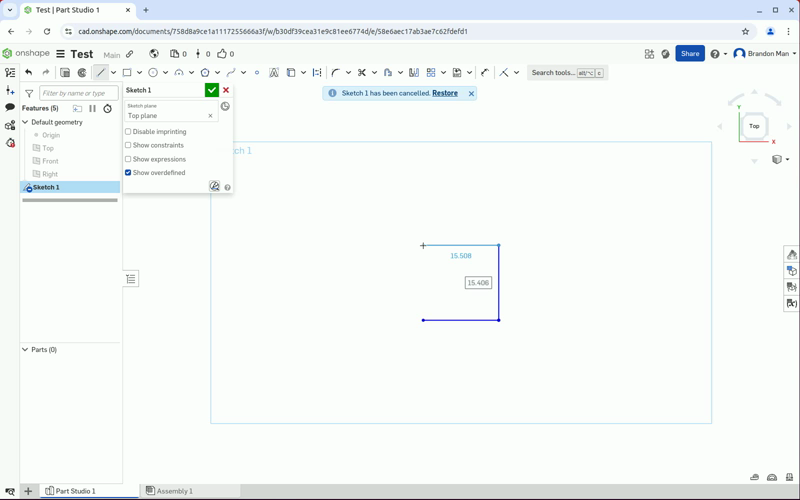
key_down(shift)
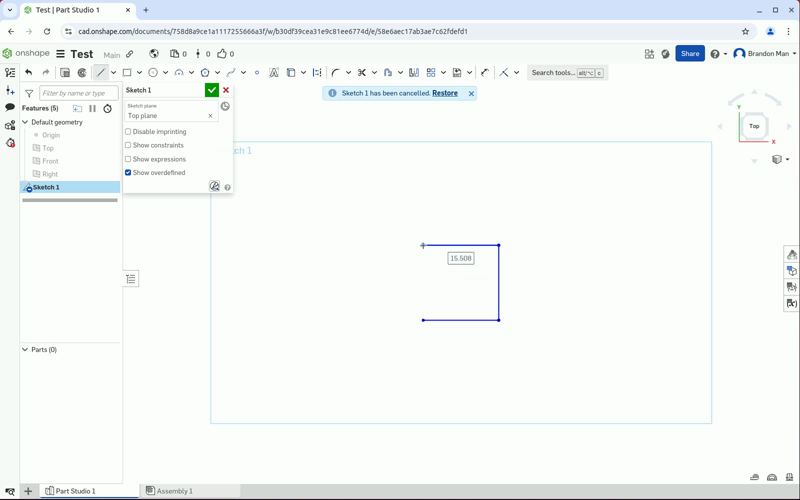
mouse_move(423, 320)
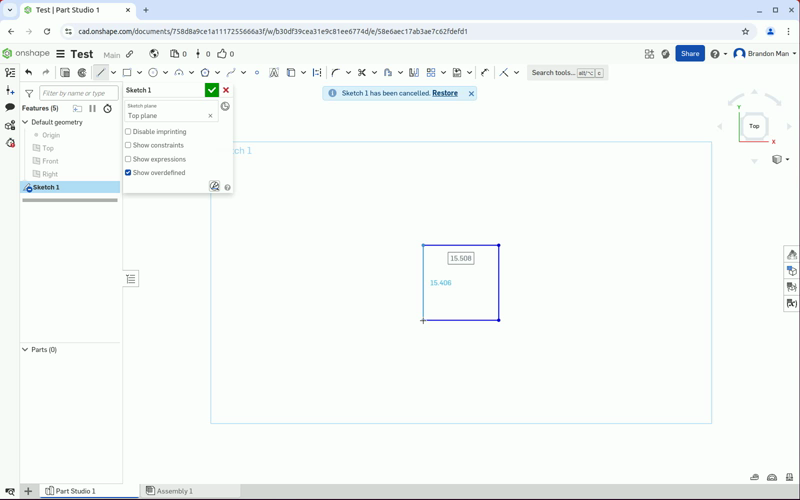
key_up(shift)
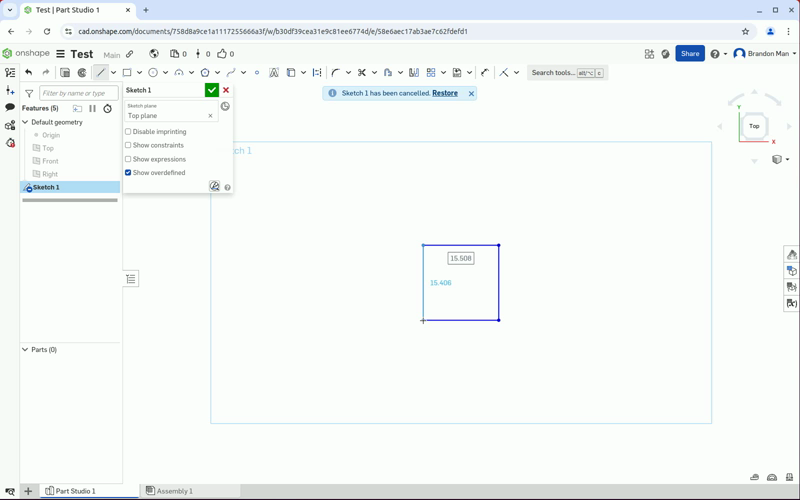
click(423, 320)
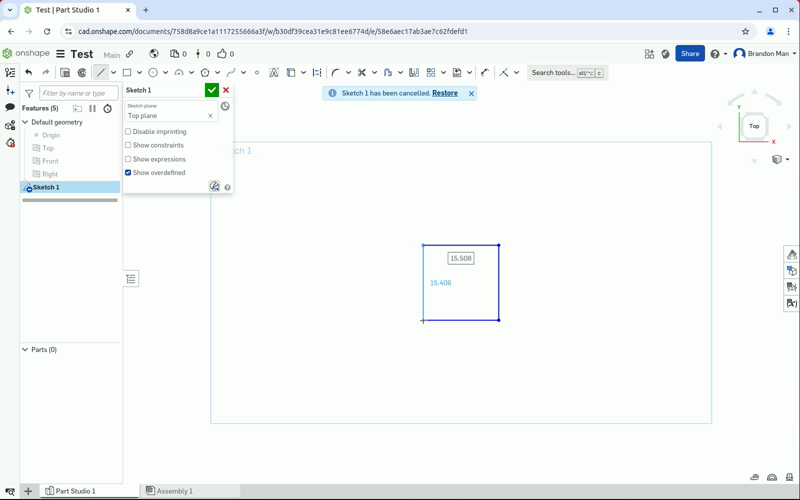
key(esc)
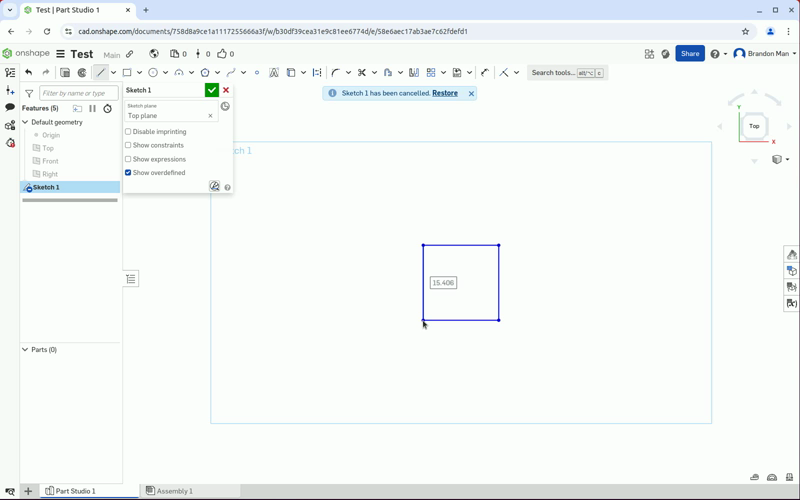
mouse_move(456, 251)
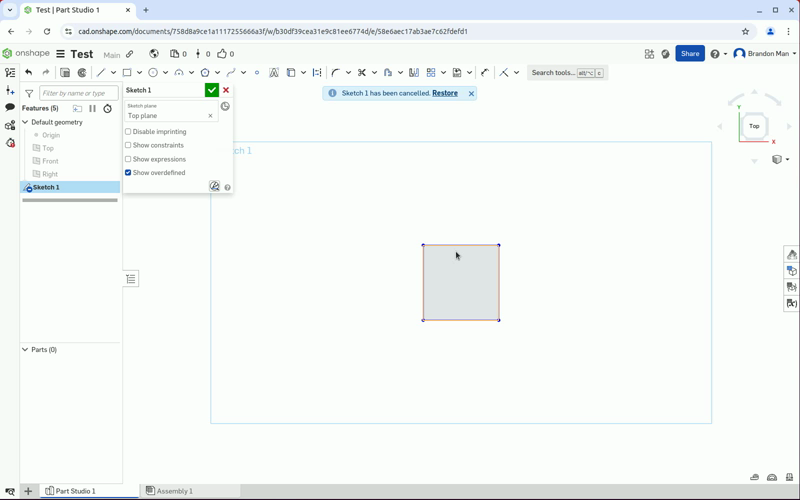
click(456, 251)
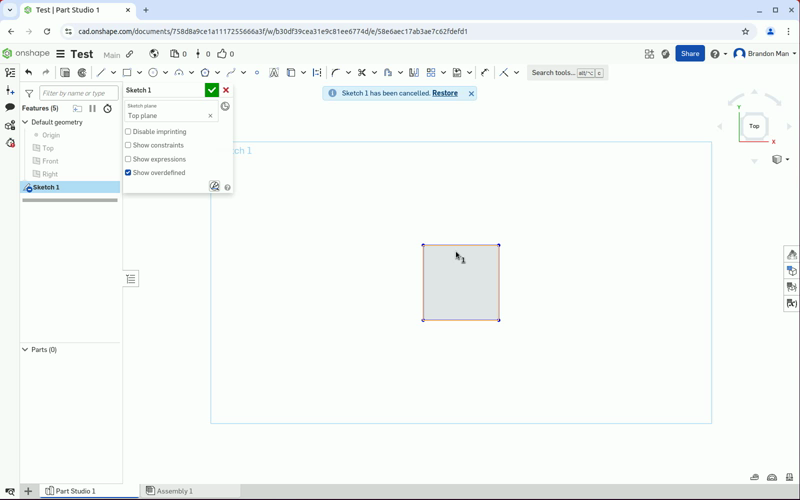
mouse_move(73, 352)
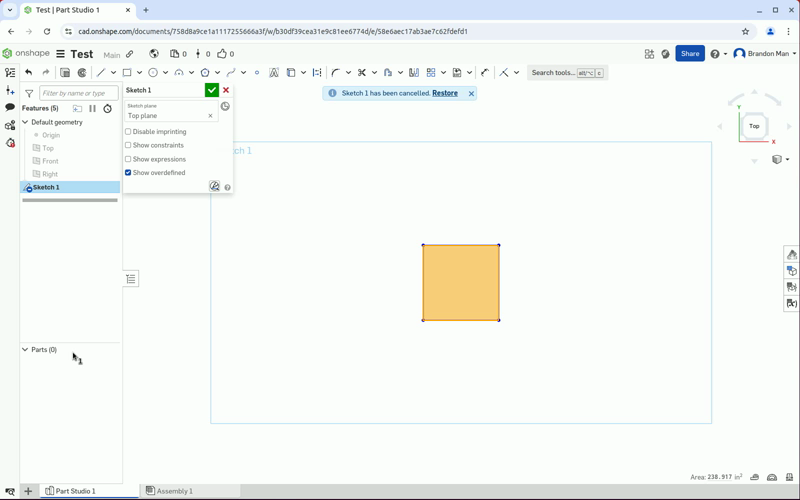
key(shift+y)
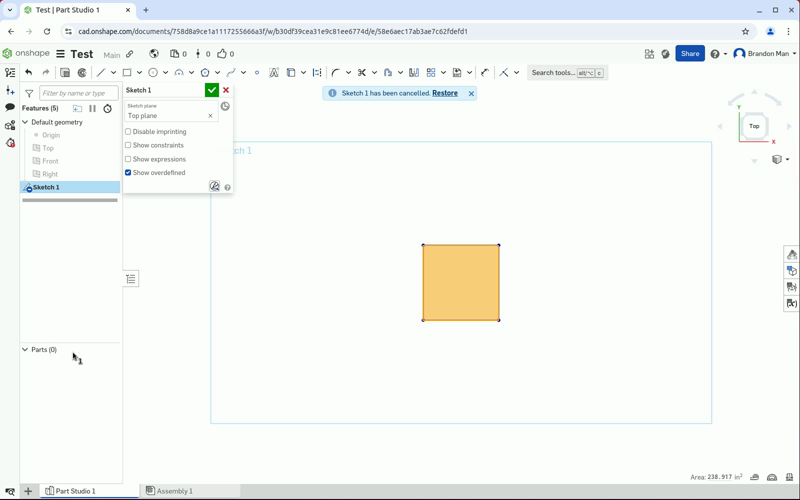
key(shift+e)
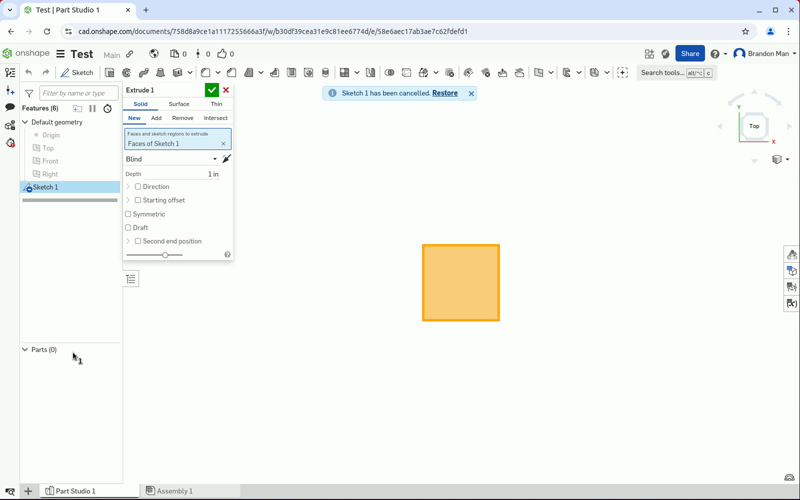
mouse_move(143, 106)
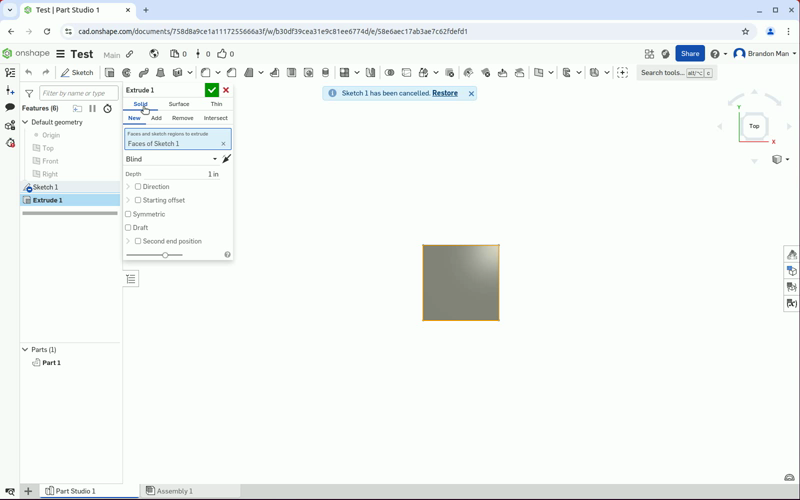
click(143, 106)
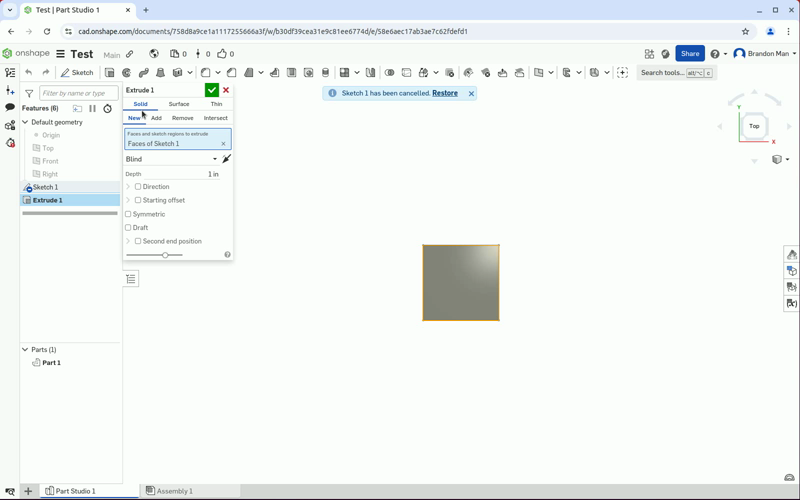
mouse_move(137, 120)
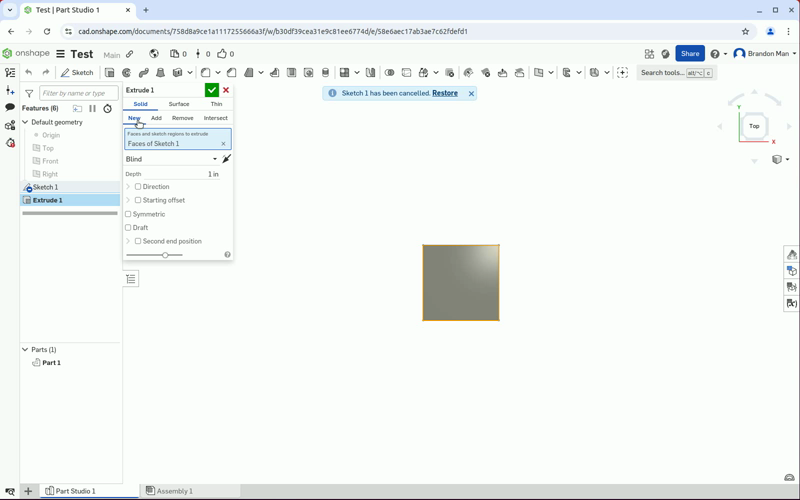
click(137, 120)
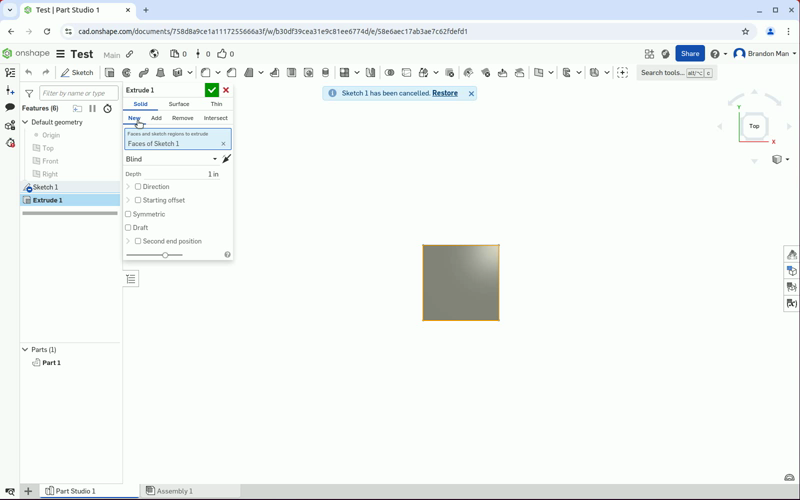
key(tab, 4)
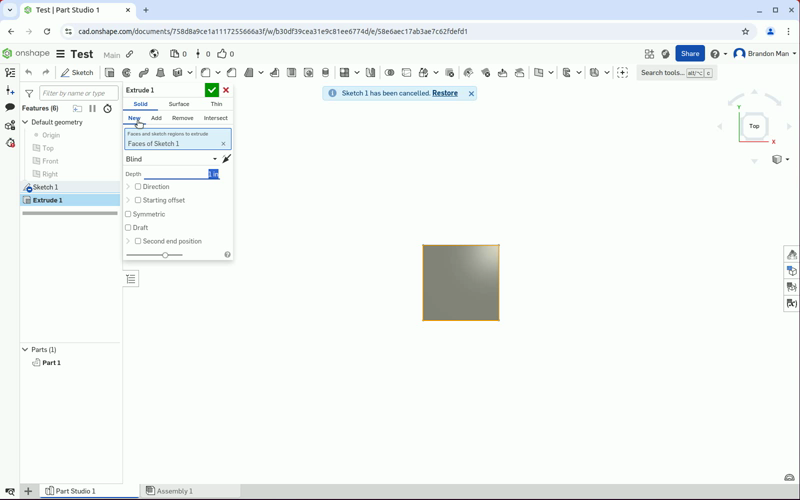
text(1.444)
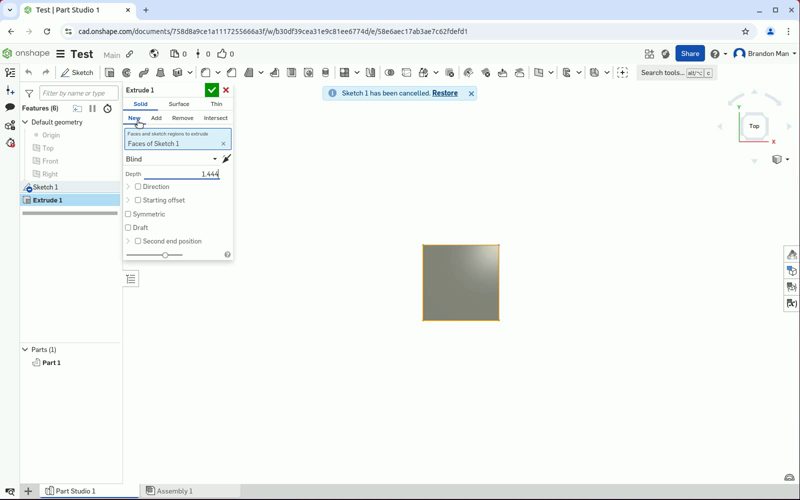
key(enter)
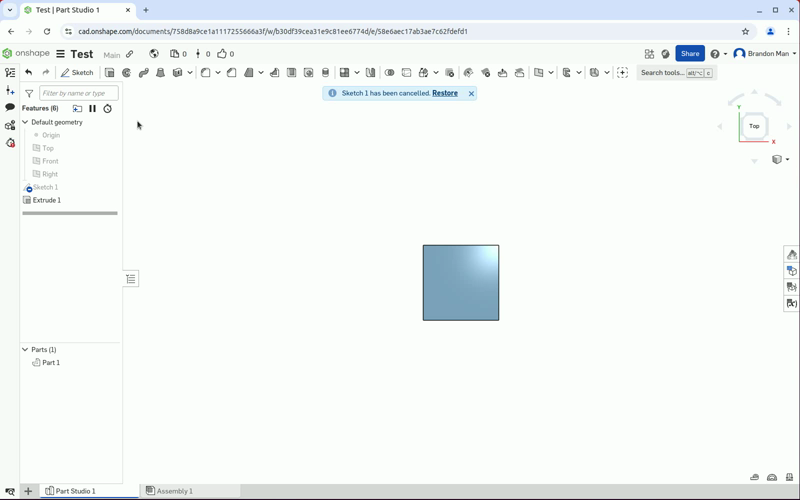
key(shift+h)
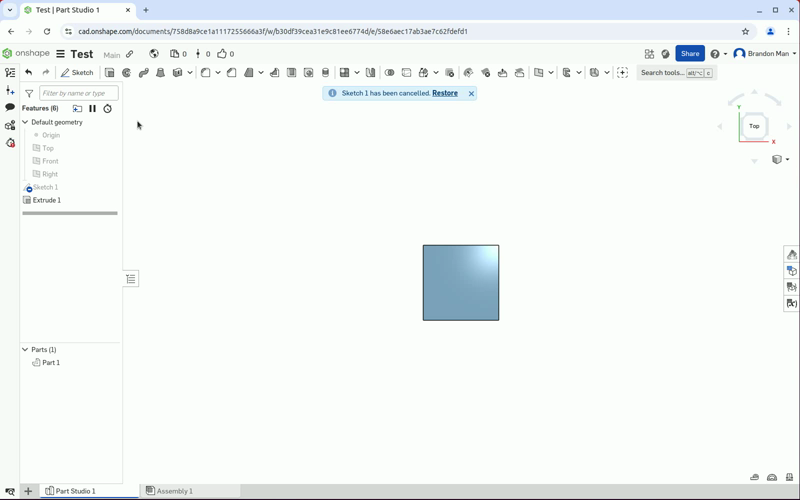
key(shift+h)
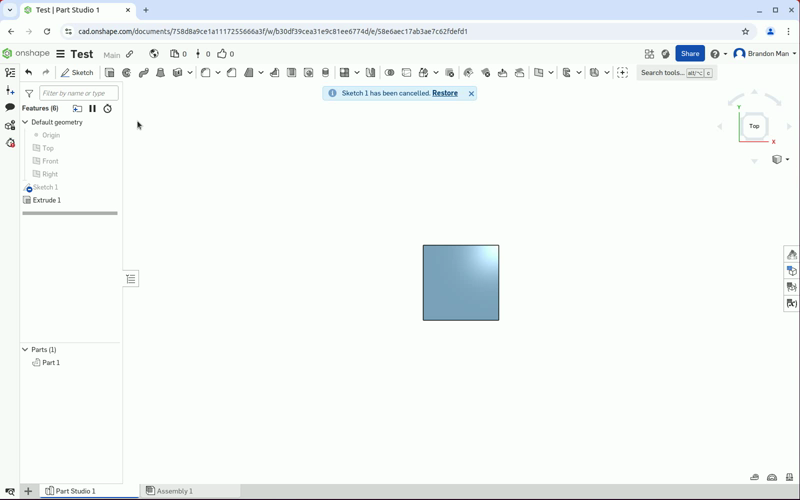
mouse_move(73, 189)
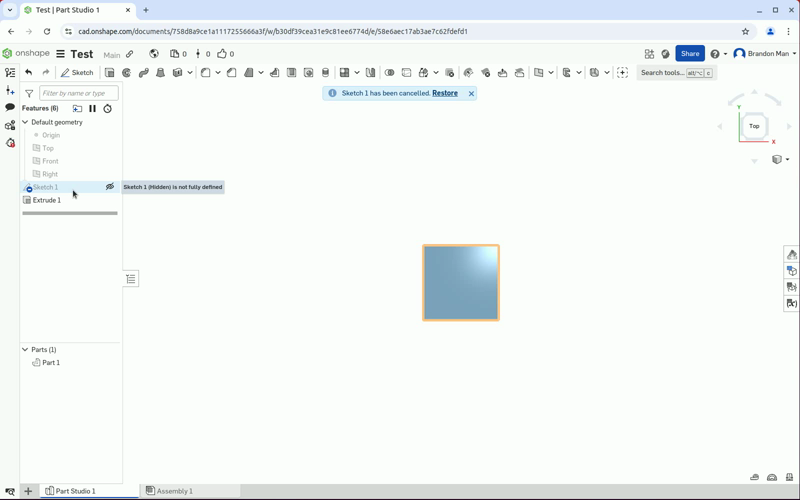
click(73, 189)
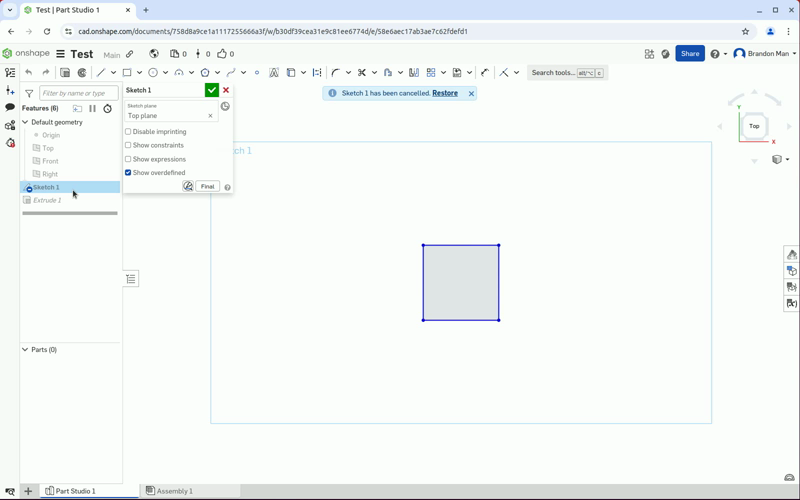
mouse_move(229, 92)
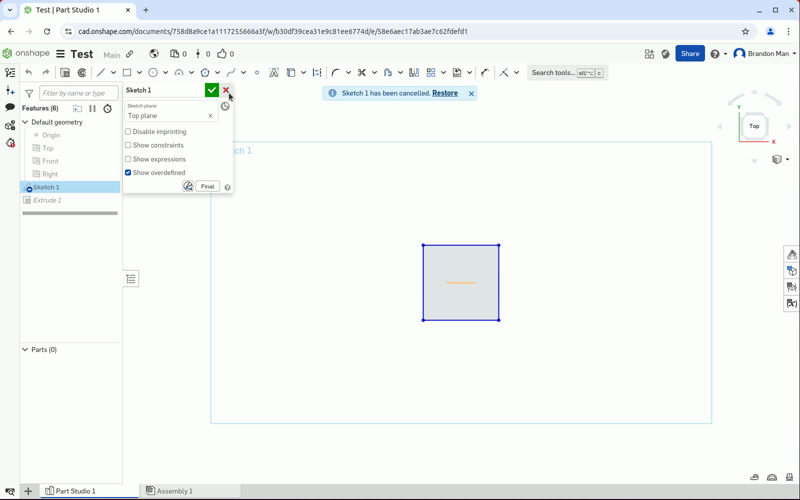
click(229, 92)
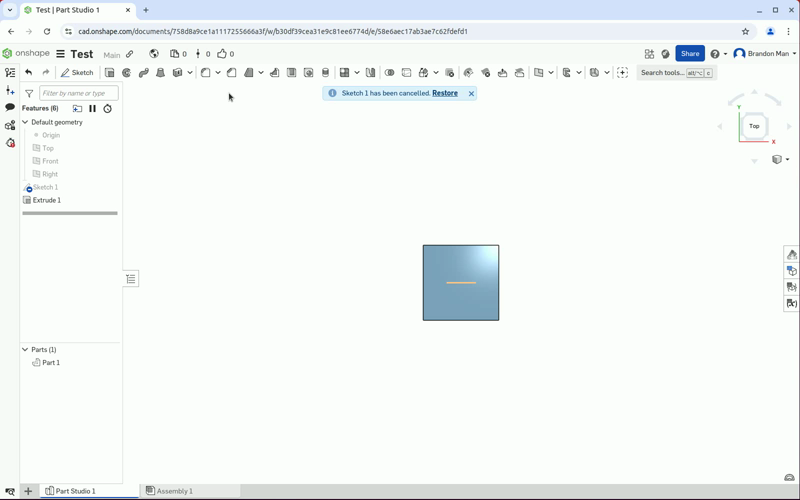
mouse_move(541, 75)
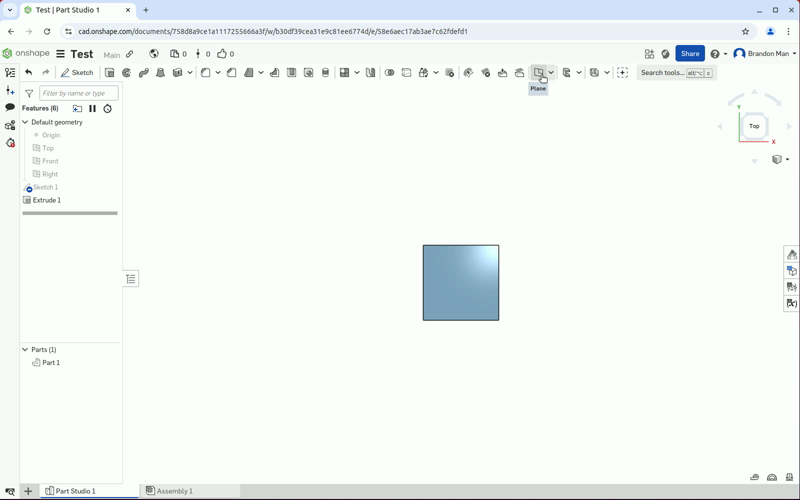
click(541, 75)
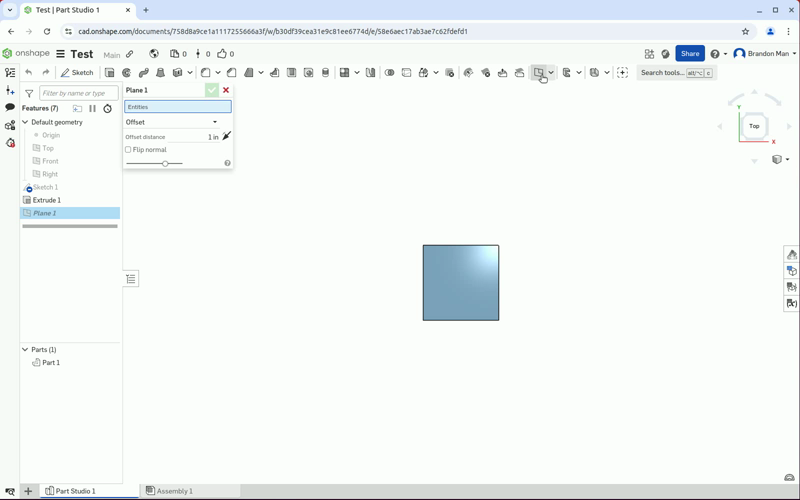
mouse_move(73, 150)
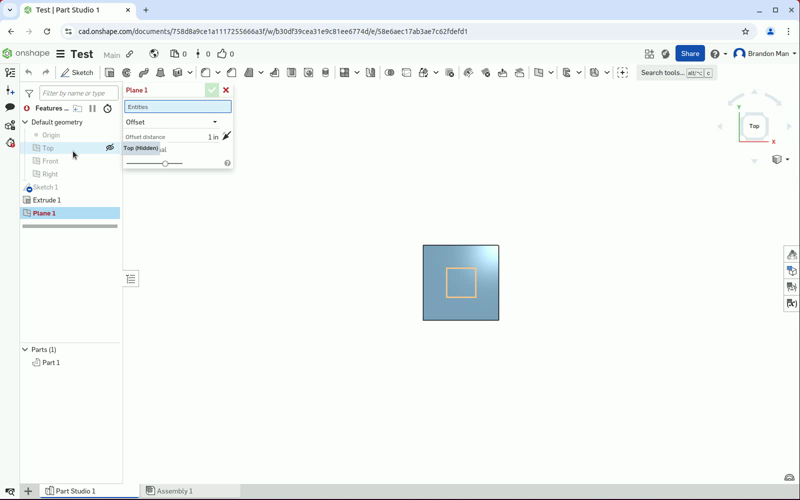
click(73, 150)
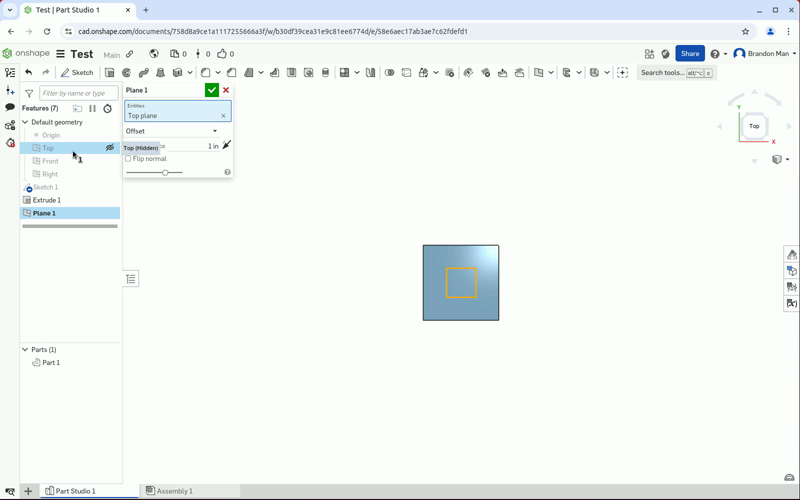
key(tab, 2)
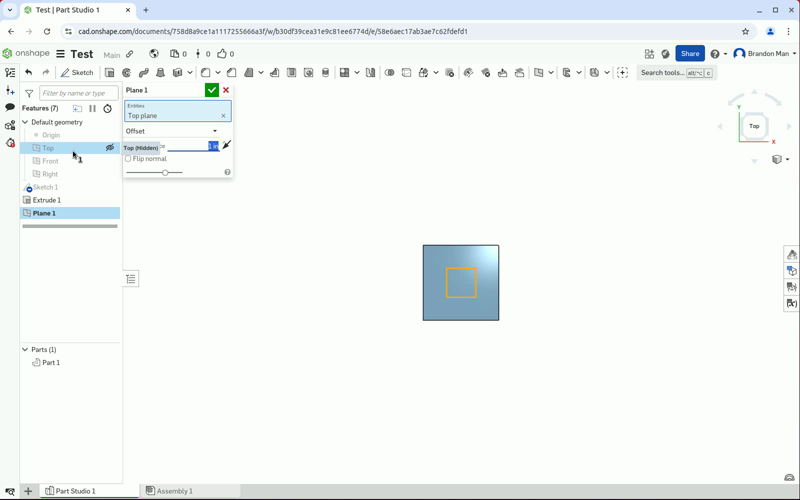
text(1.448)
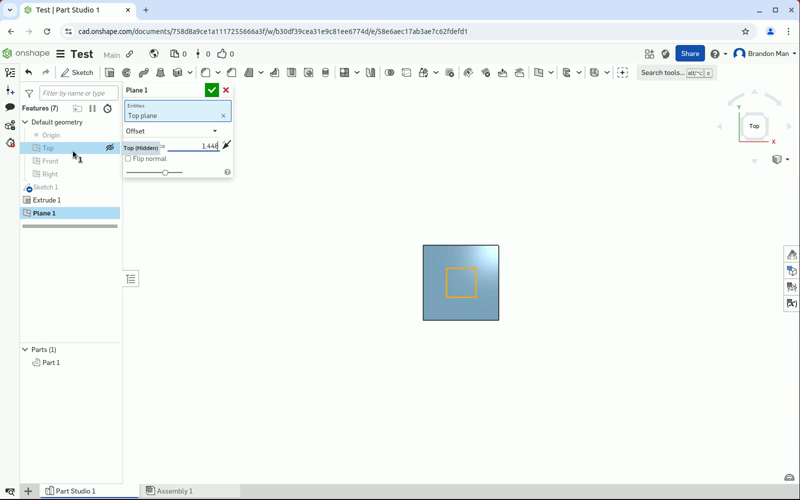
key(enter, 2)
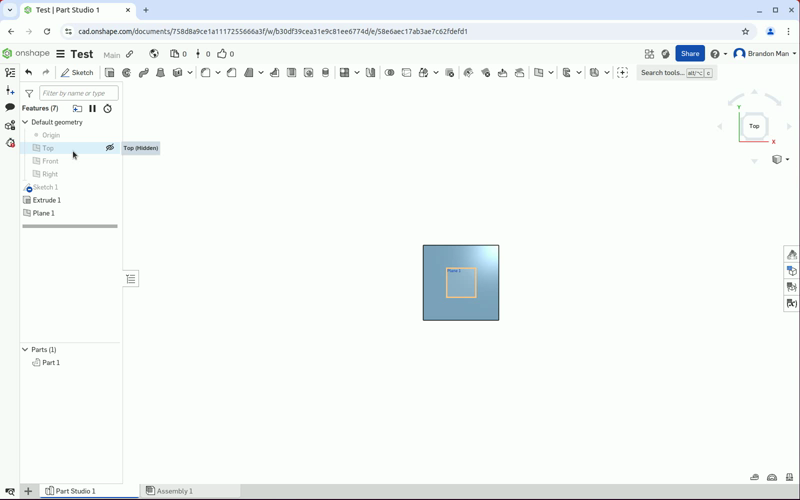
key(shift+s)
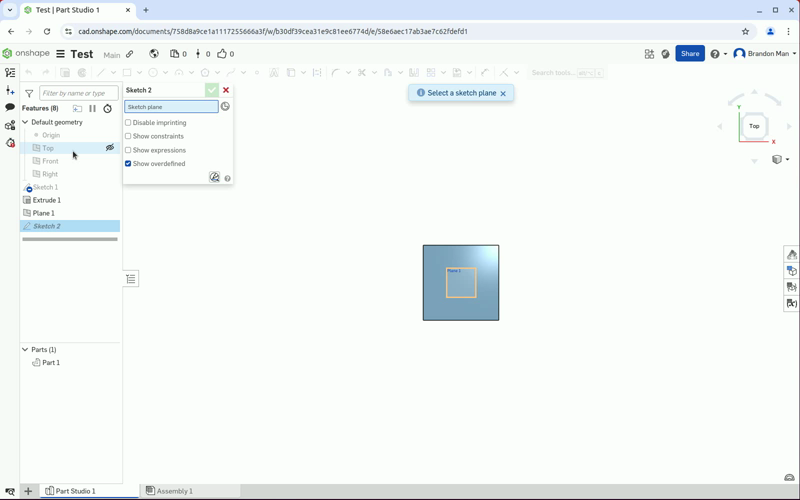
mouse_move(73, 215)
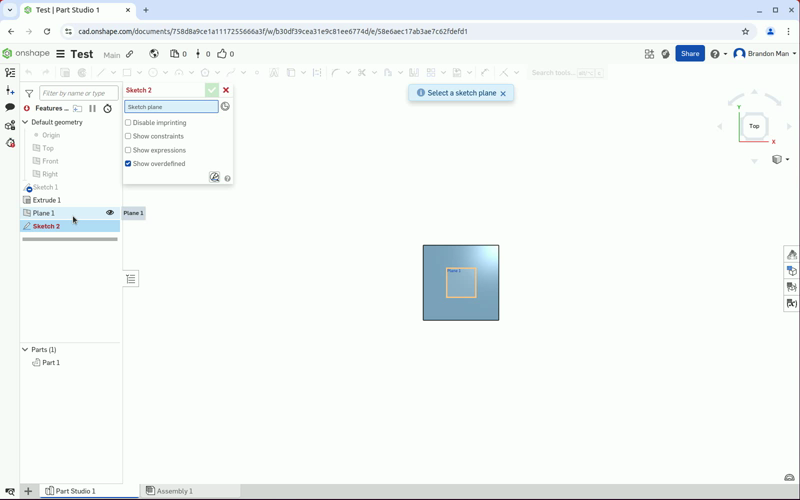
click(73, 215)
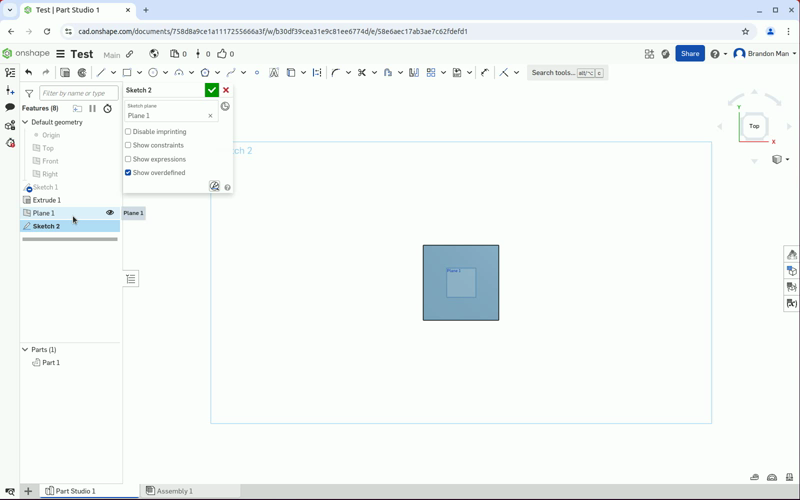
mouse_move(73, 352)
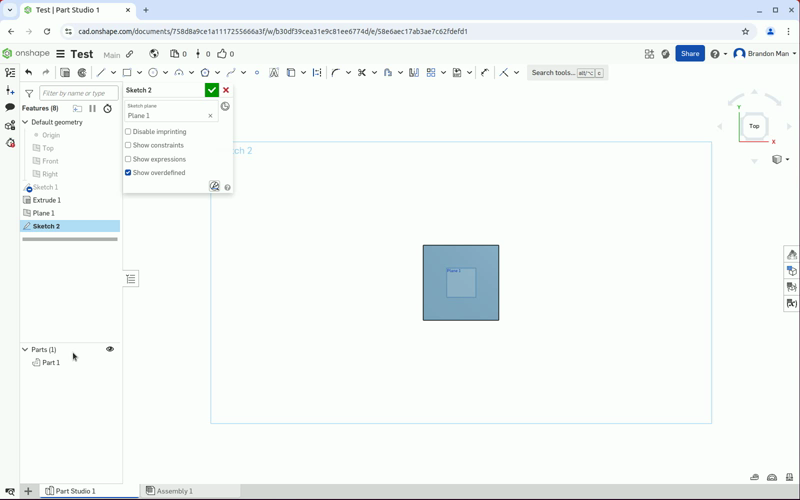
key(y)
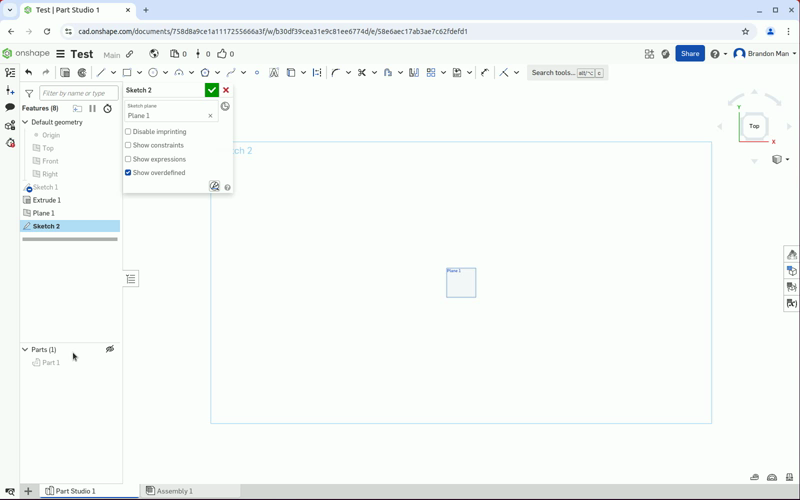
key(l)
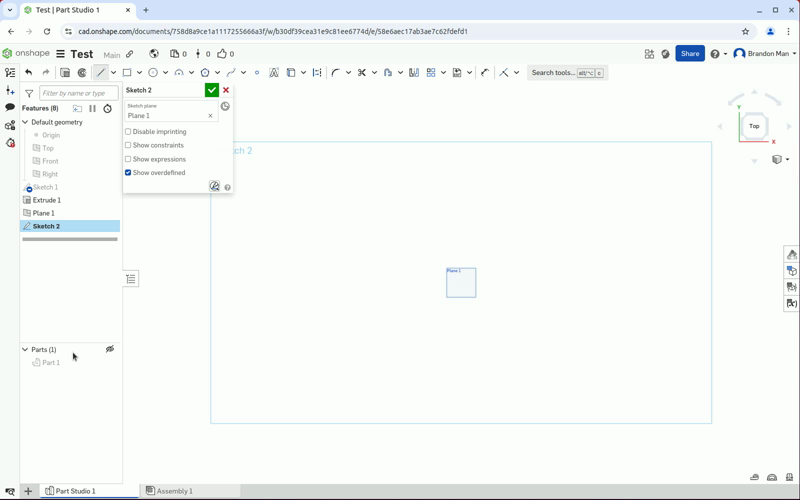
key_down(shift)
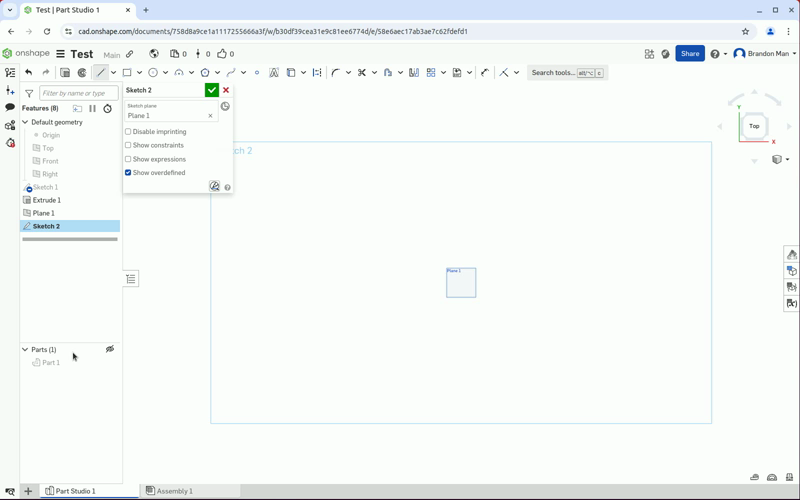
mouse_move(427, 315)
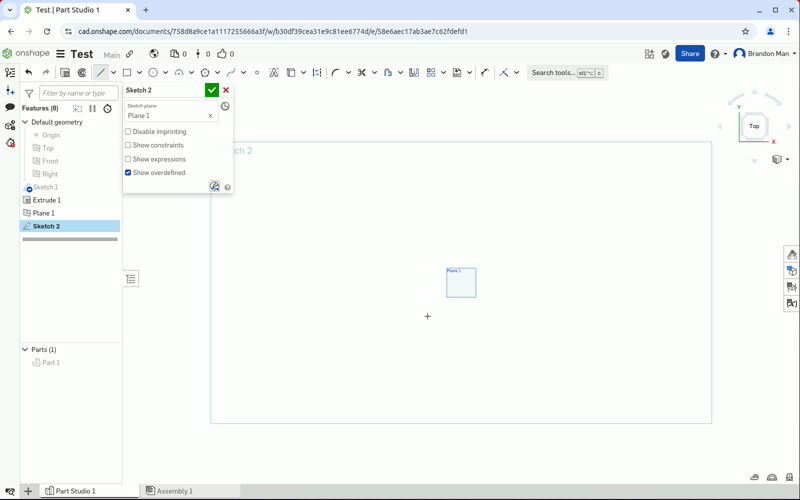
click(427, 315)
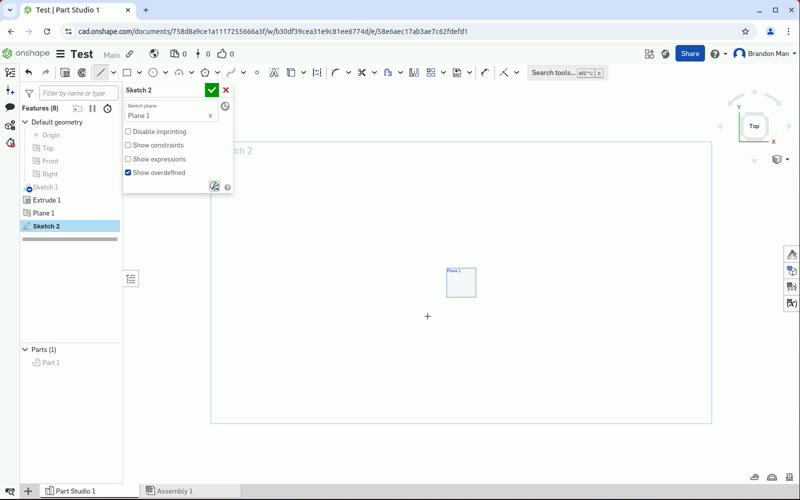
key_up(shift)
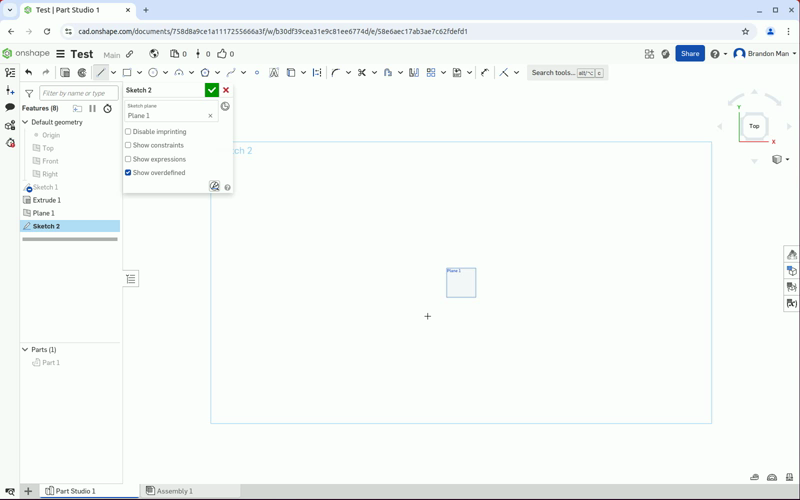
key_down(shift)
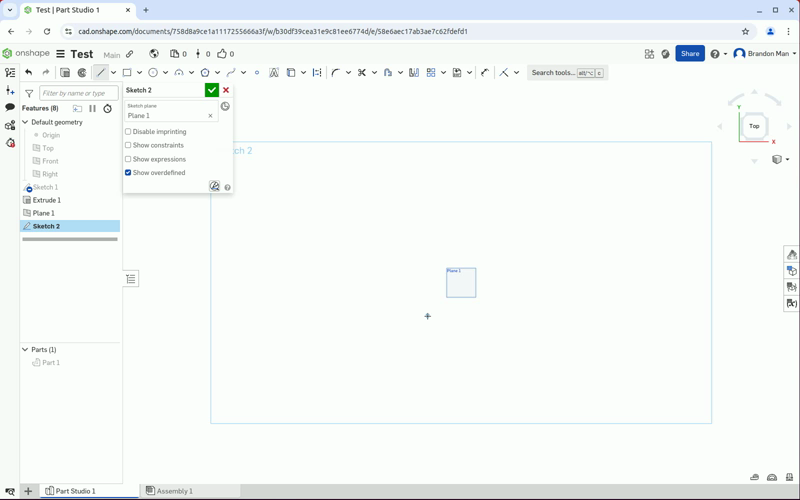
mouse_move(494, 315)
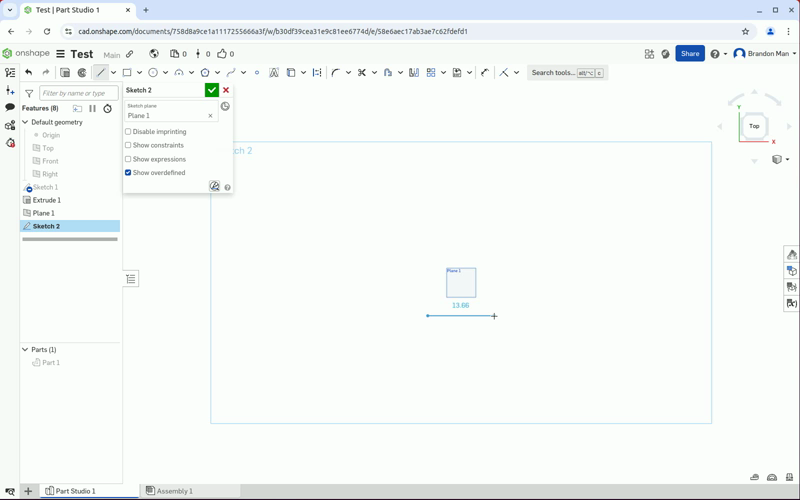
click(494, 315)
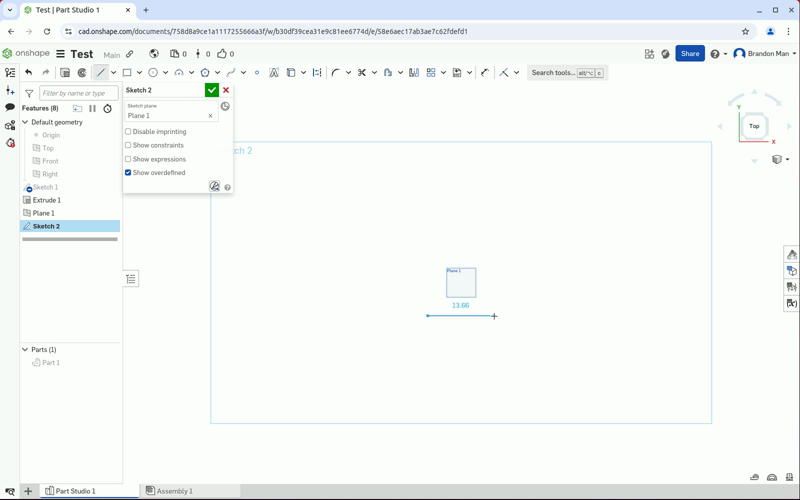
key_up(shift)
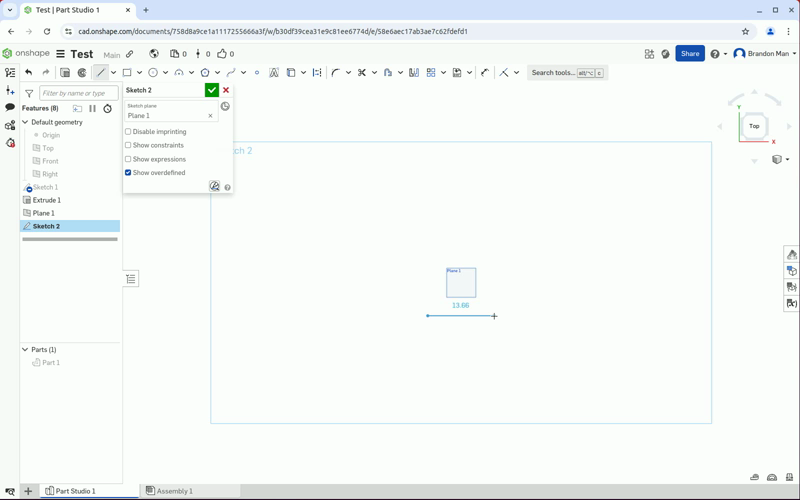
key_down(shift)
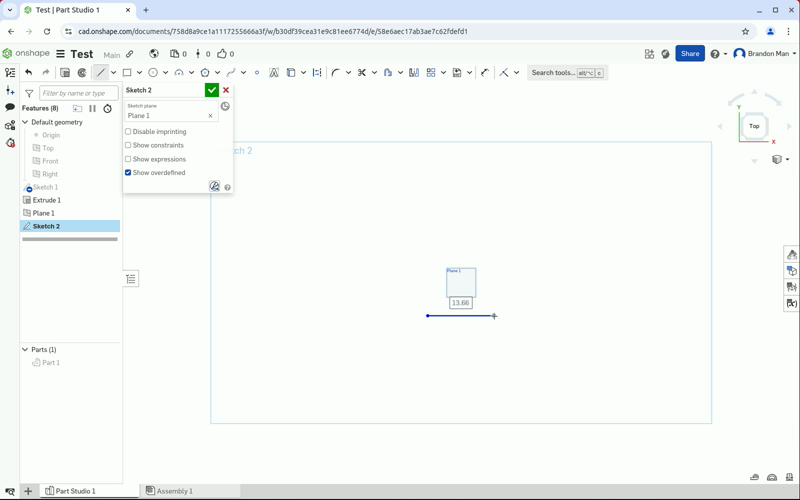
mouse_move(494, 249)
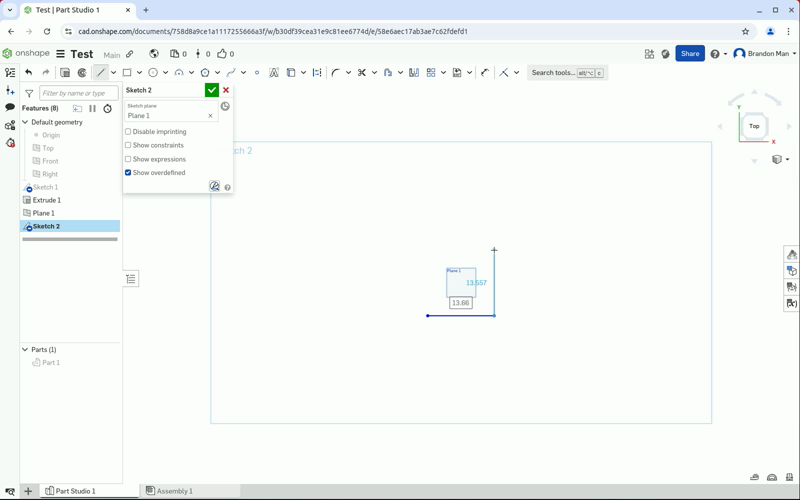
click(494, 249)
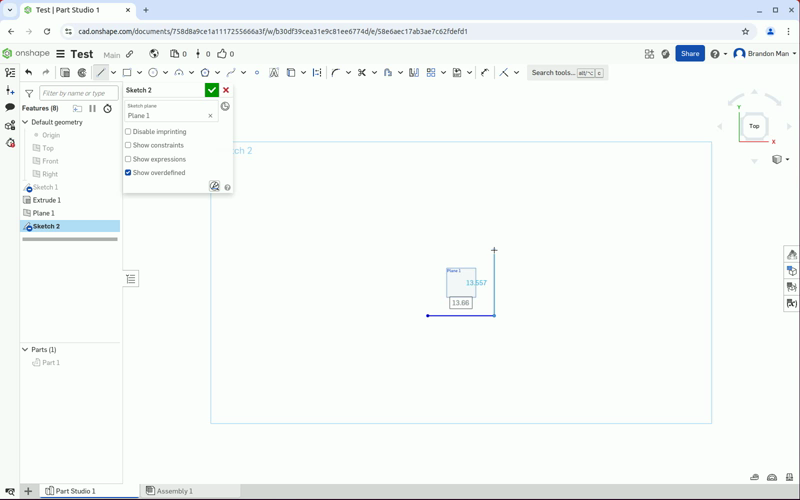
key_up(shift)
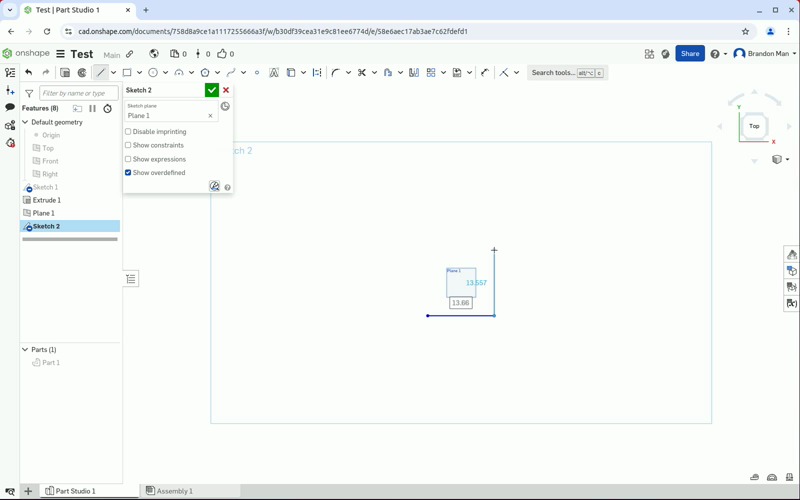
key_down(shift)
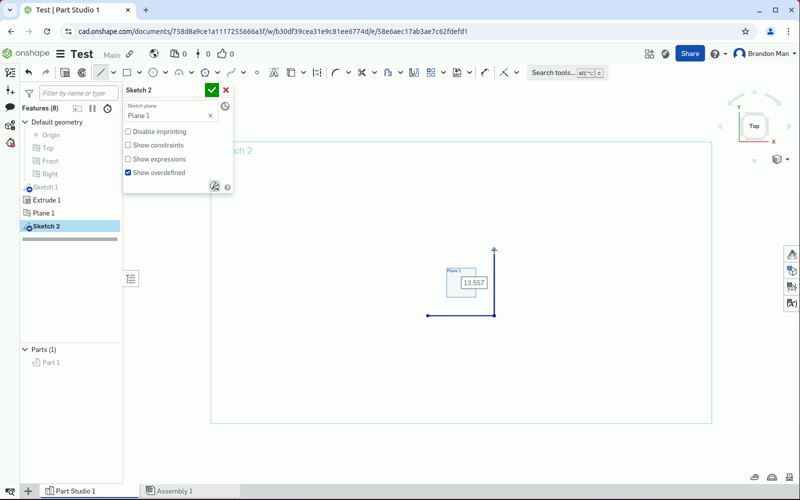
mouse_move(427, 249)
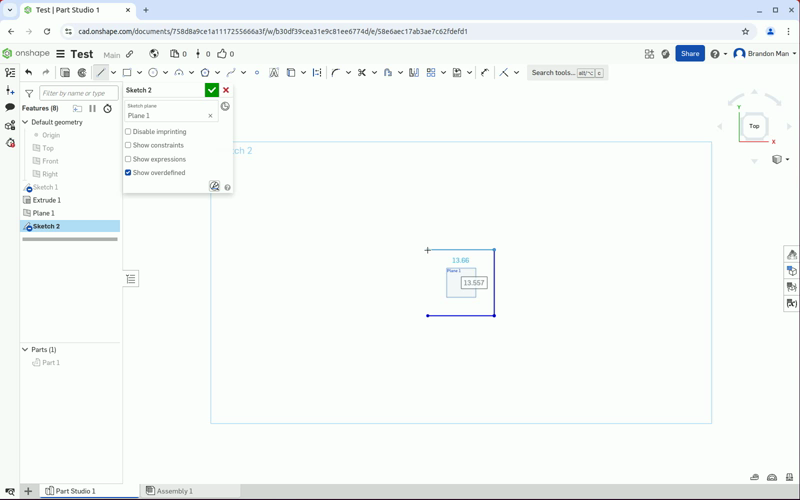
click(427, 249)
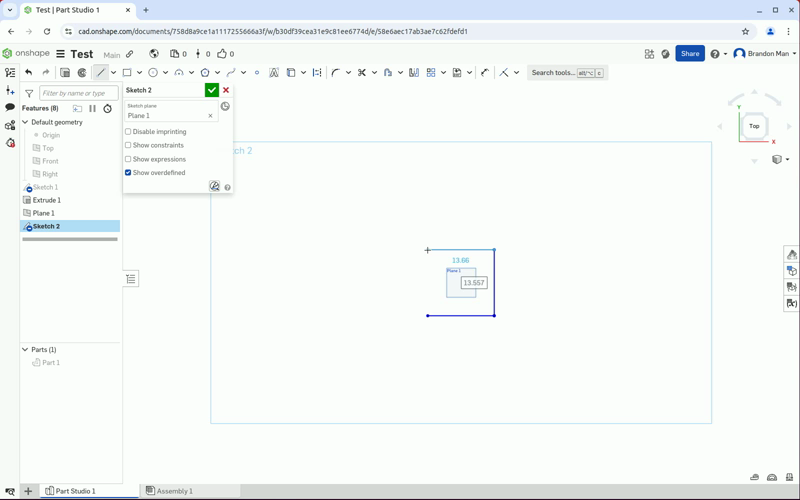
key_up(shift)
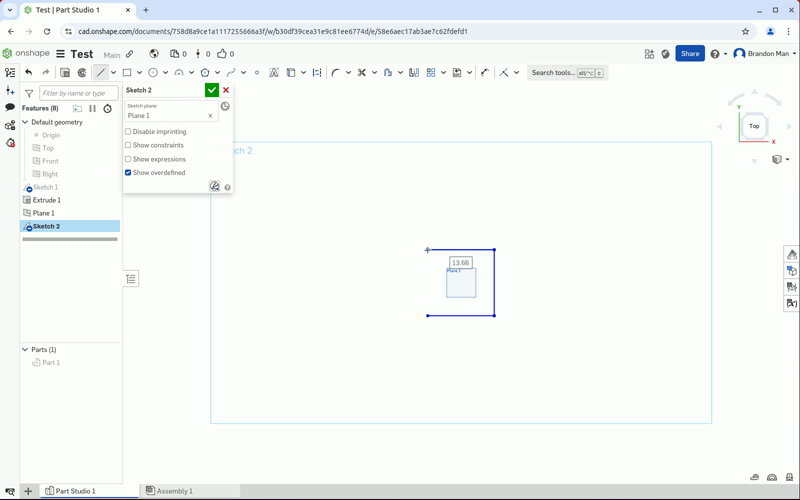
key_down(shift)
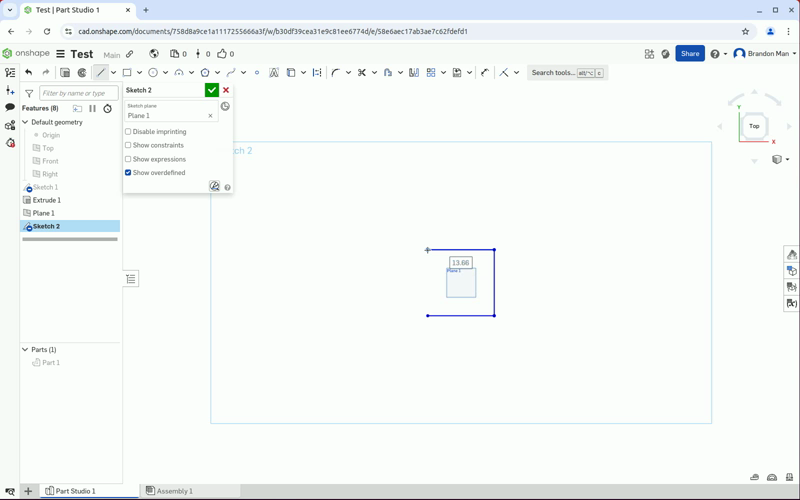
mouse_move(427, 315)
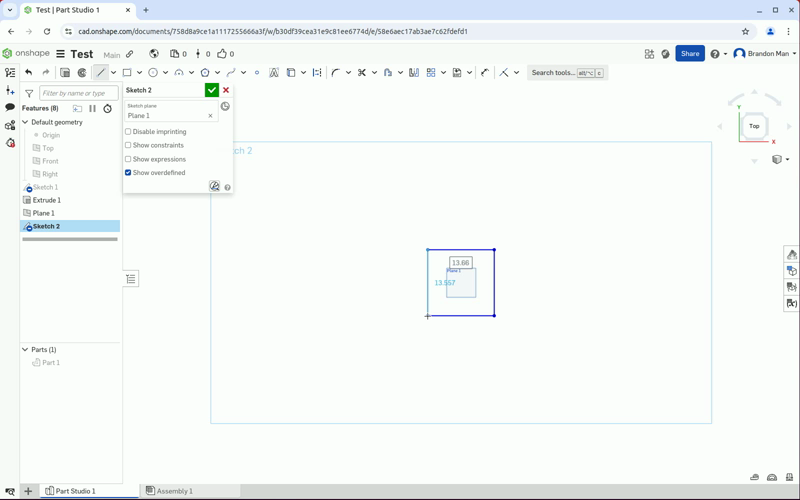
key_up(shift)
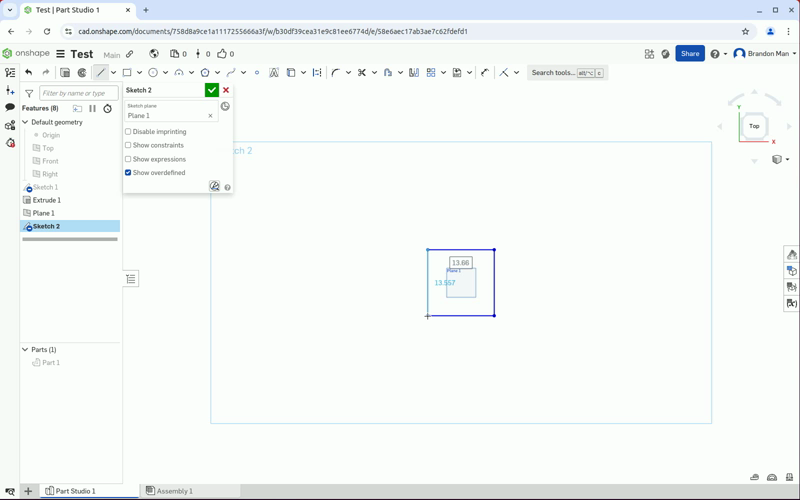
click(427, 315)
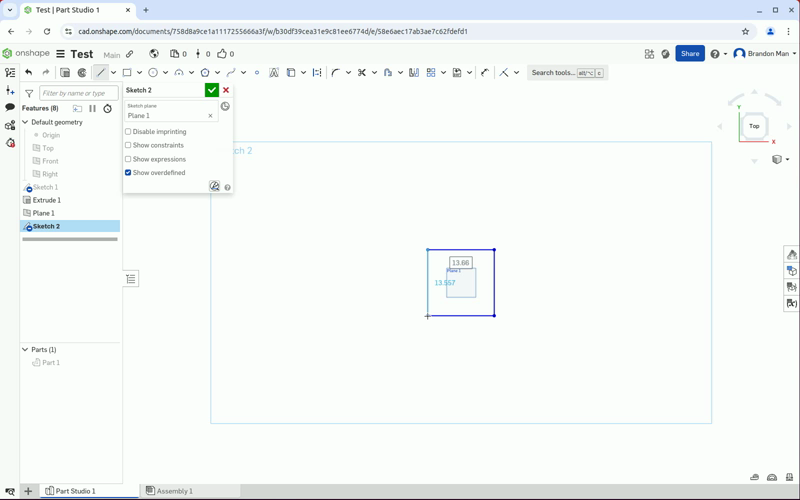
key(esc)
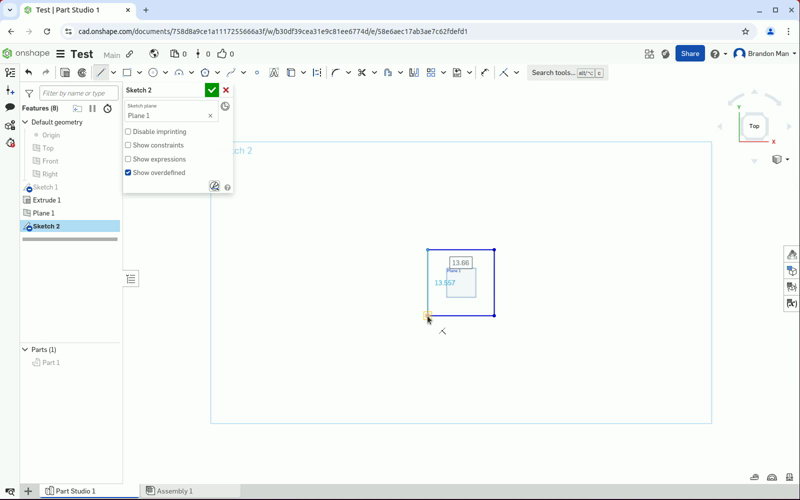
key(c)
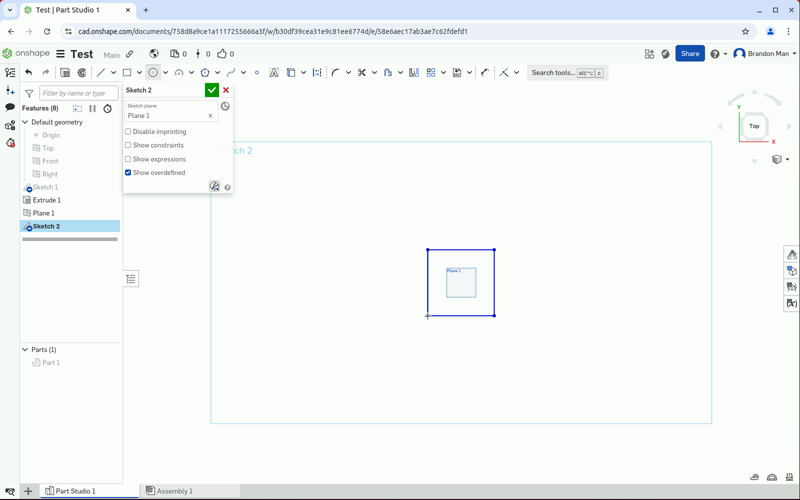
key_down(shift)
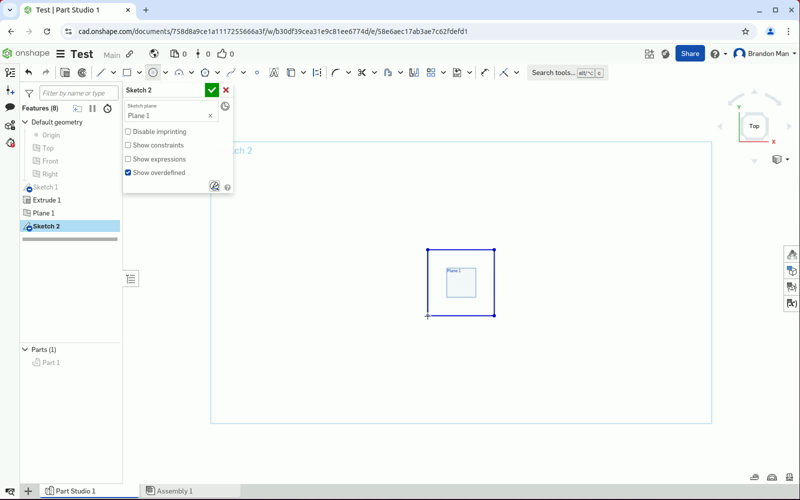
mouse_move(461, 282)
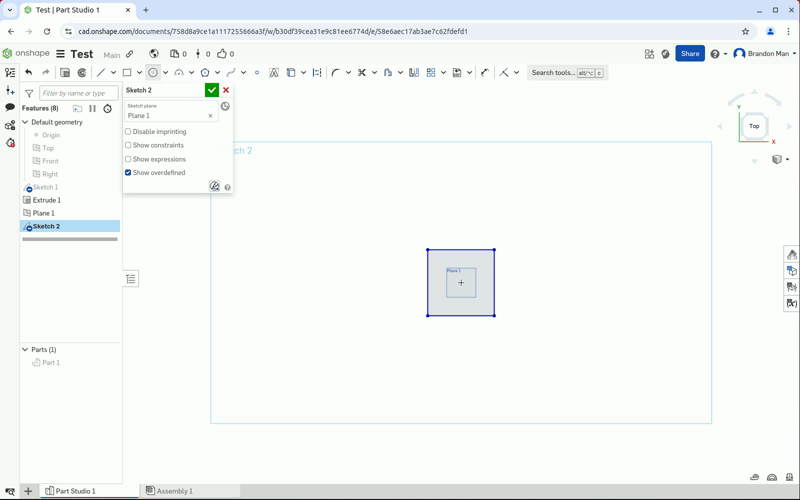
click(461, 282)
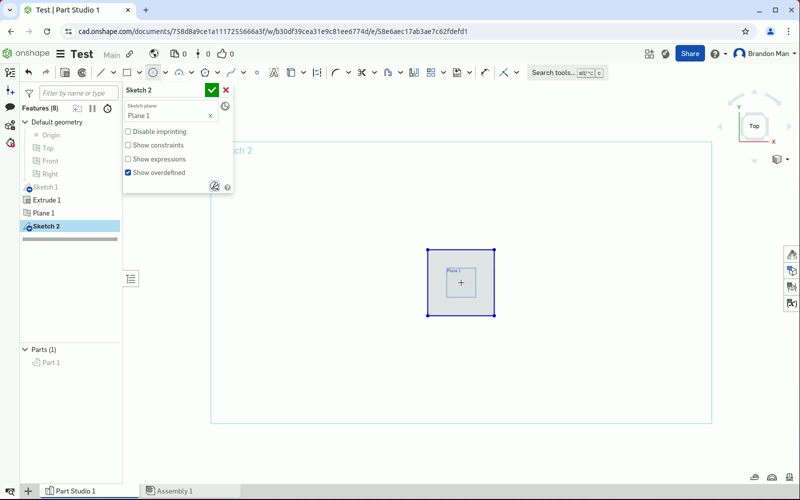
key_up(shift)
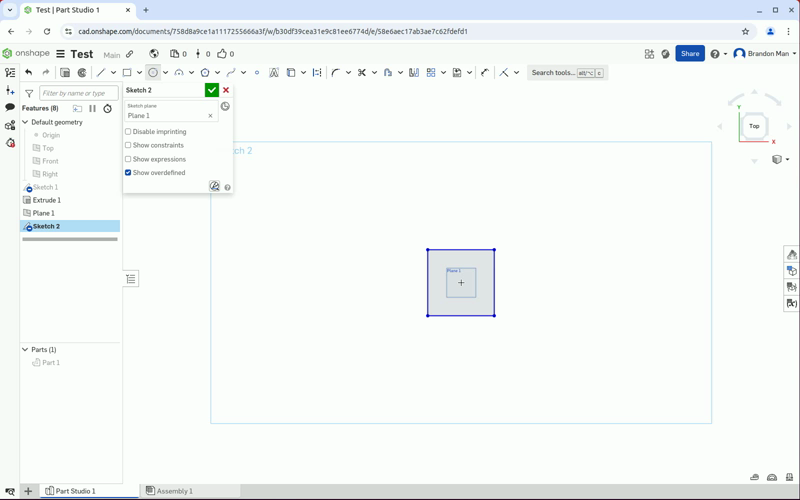
mouse_move(489, 282)
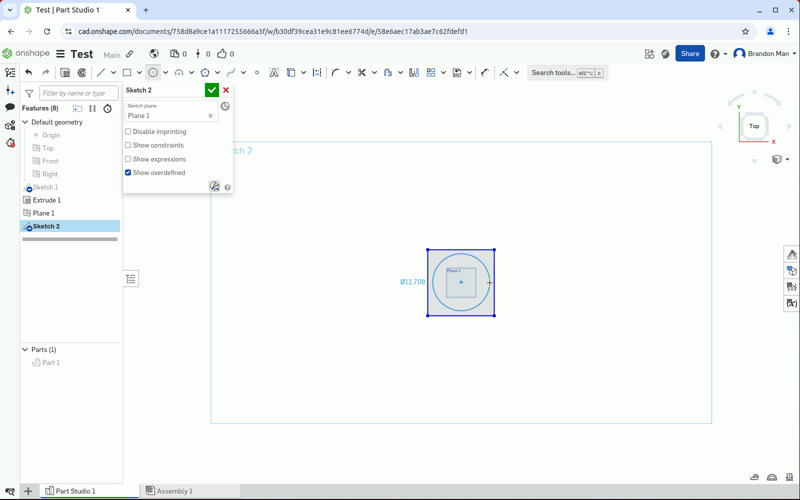
click(489, 282)
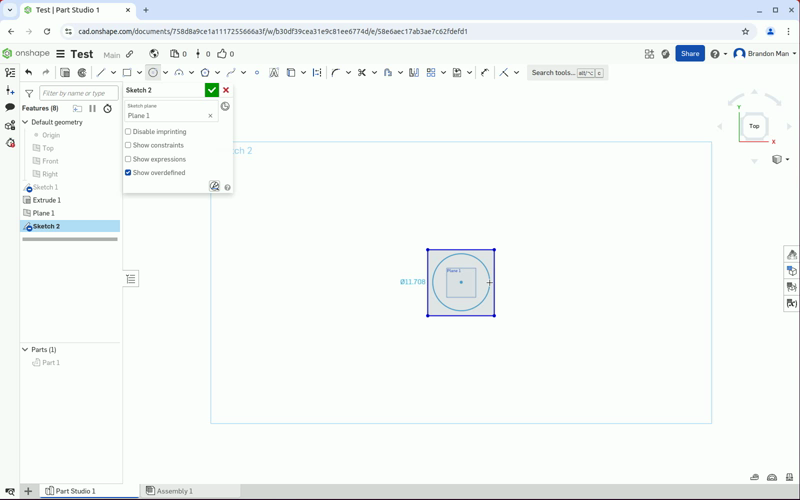
key(esc)
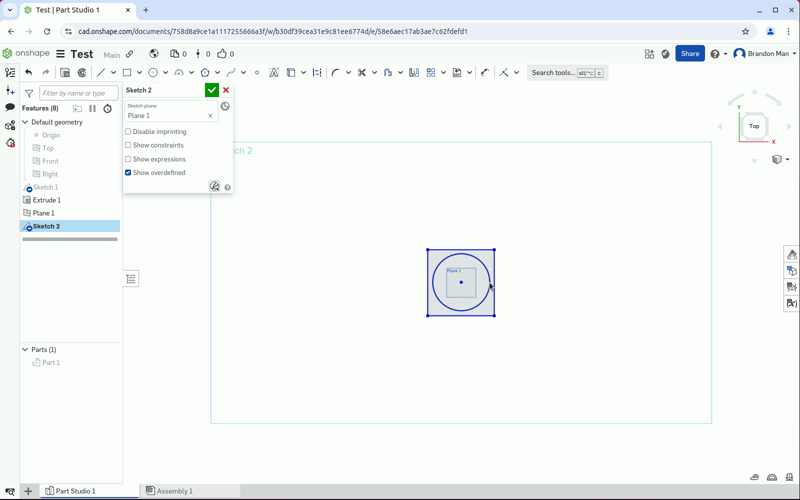
mouse_move(445, 308)
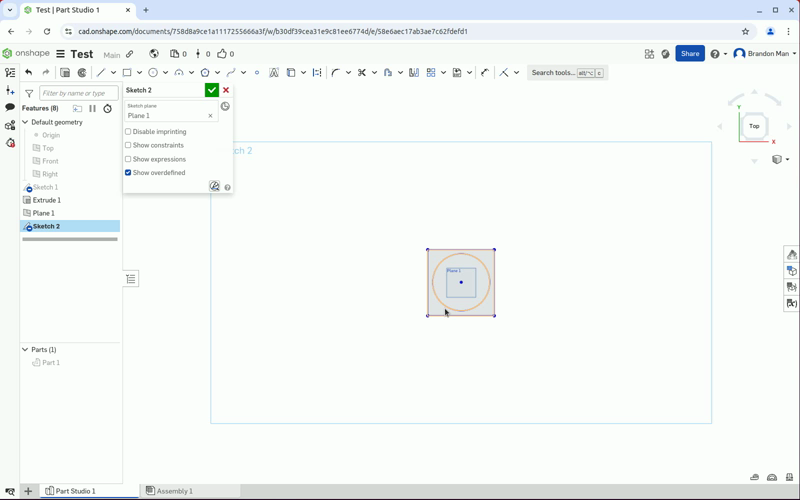
click(445, 308)
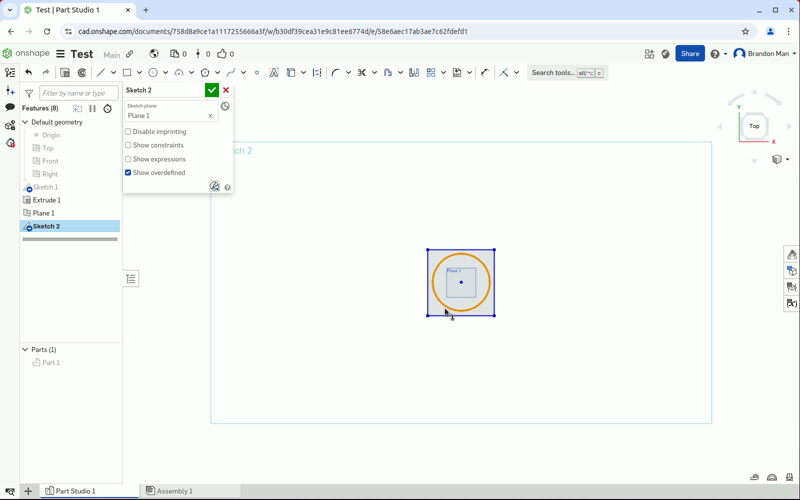
mouse_move(73, 352)
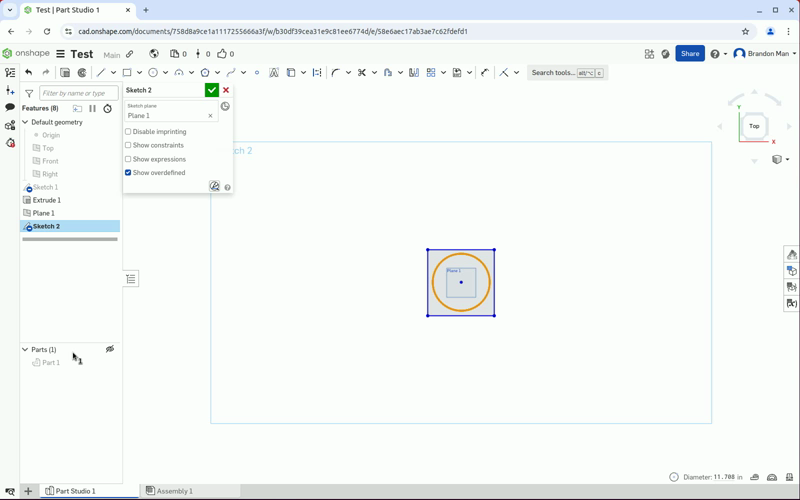
key(shift+y)
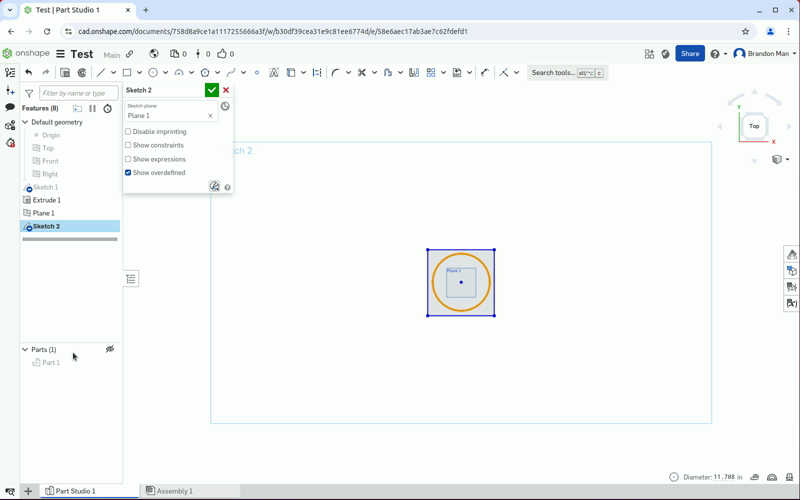
key(shift+e)
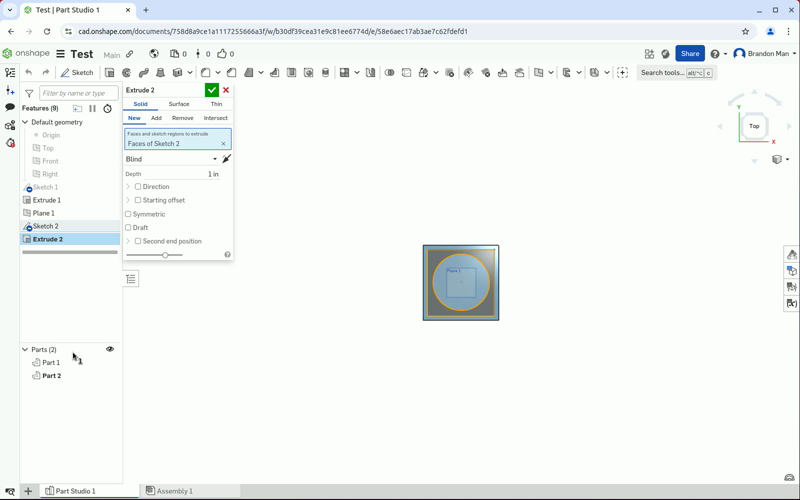
mouse_move(143, 106)
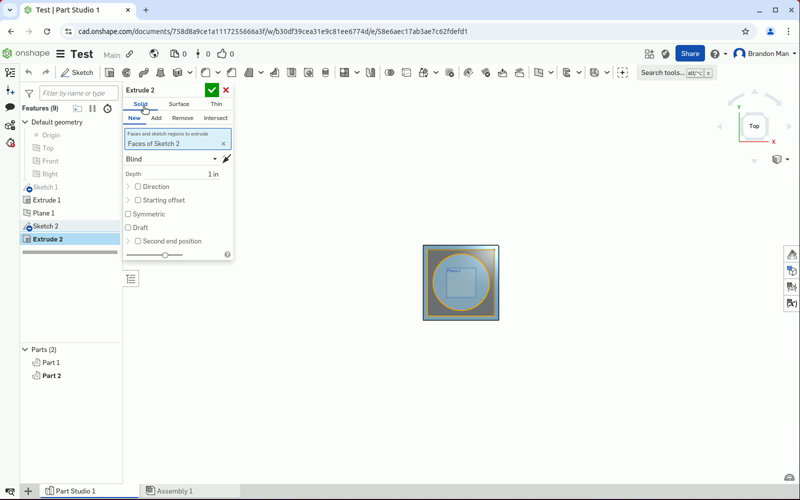
click(143, 106)
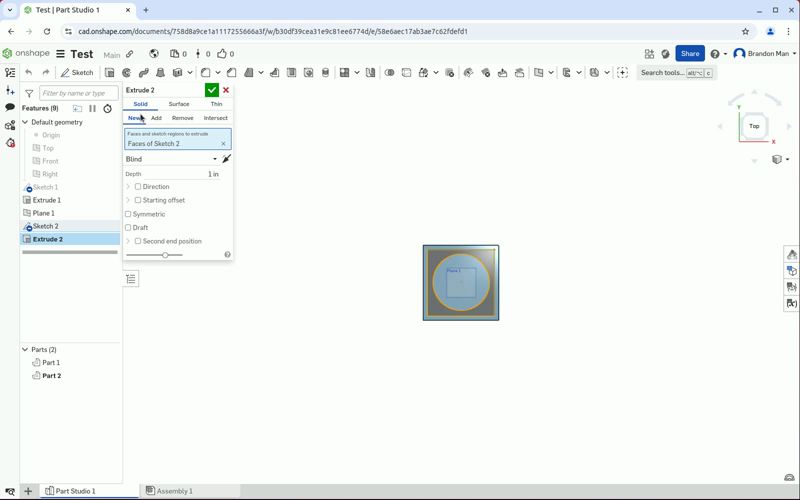
mouse_move(137, 120)
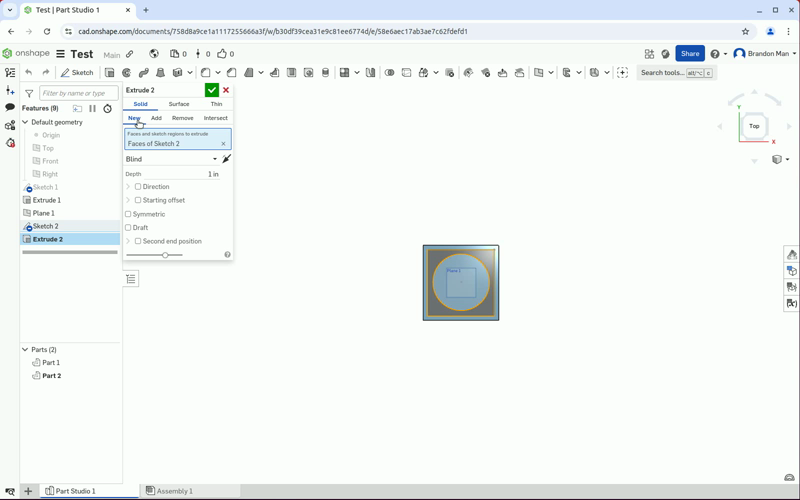
click(137, 120)
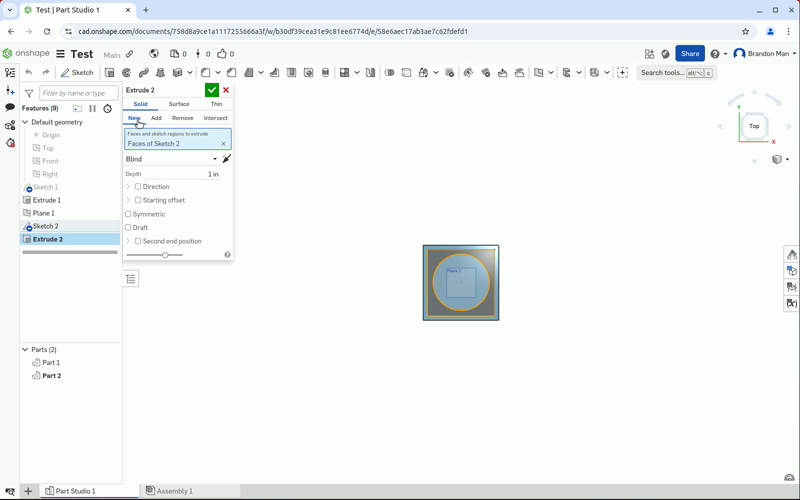
key(tab, 4)
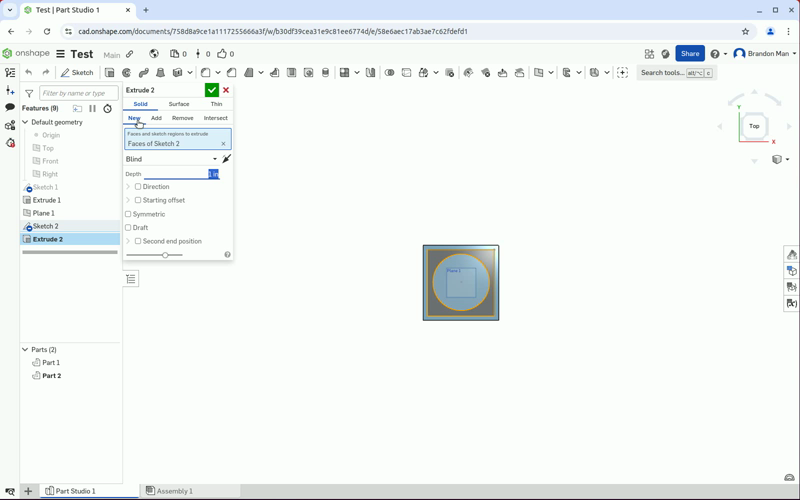
text(21.664)
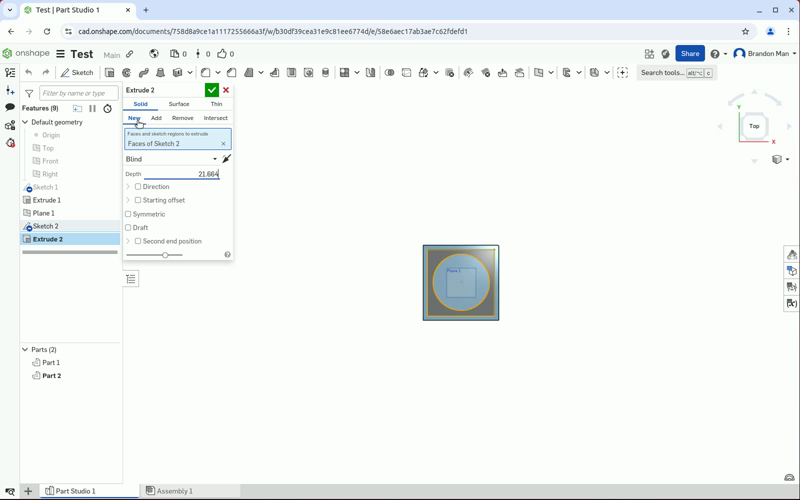
key(enter)
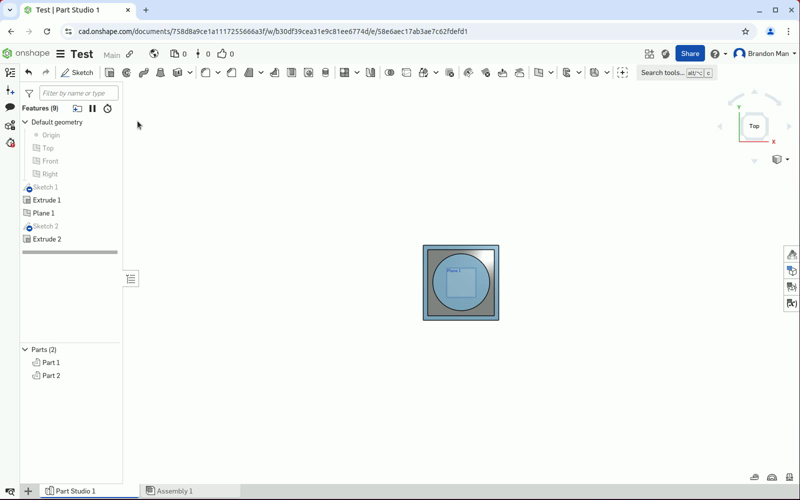
key(shift+h)
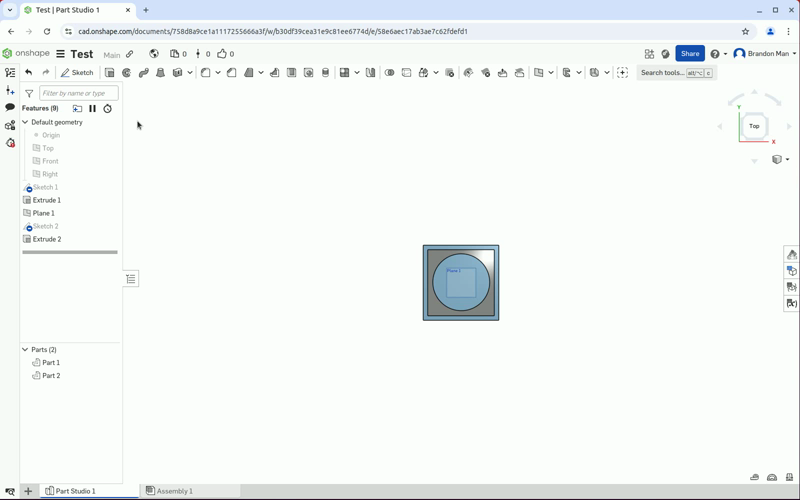
key(shift+h)
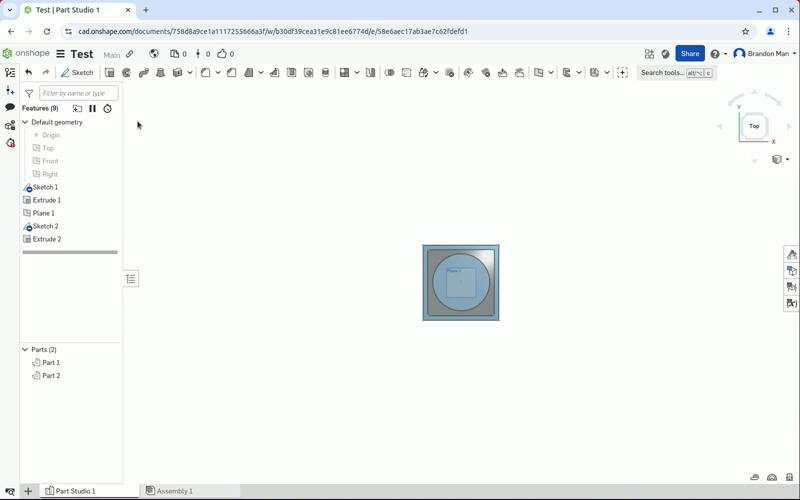
key(shift+7)
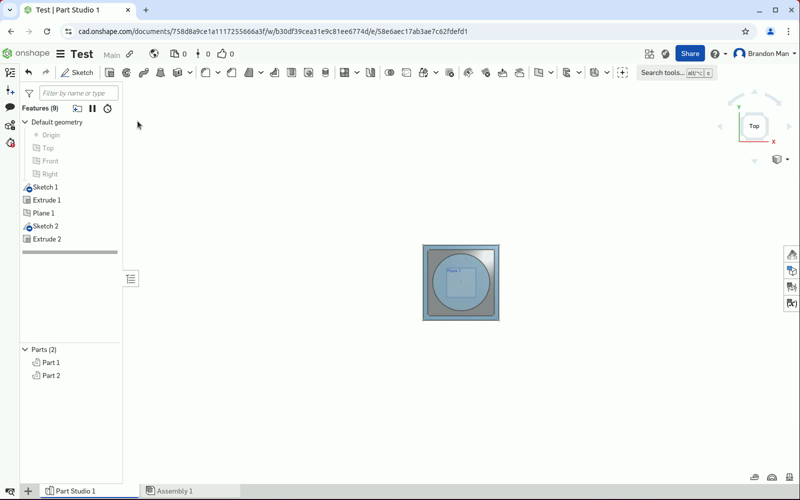
key(up, 3)
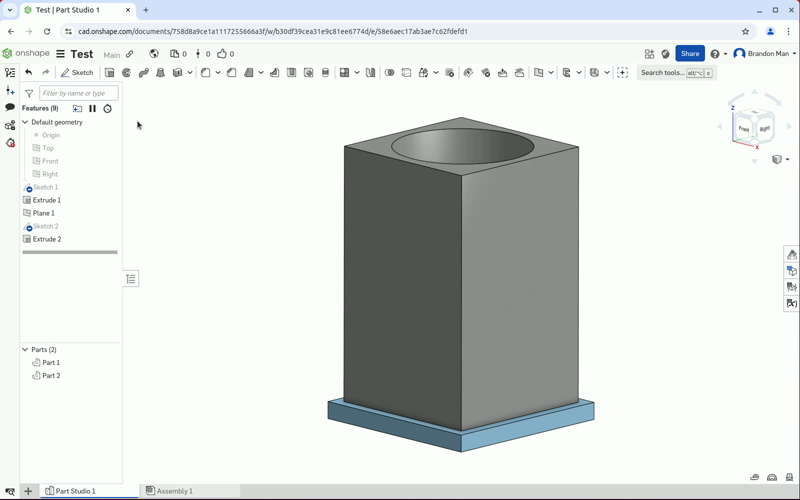
key(left, 3)
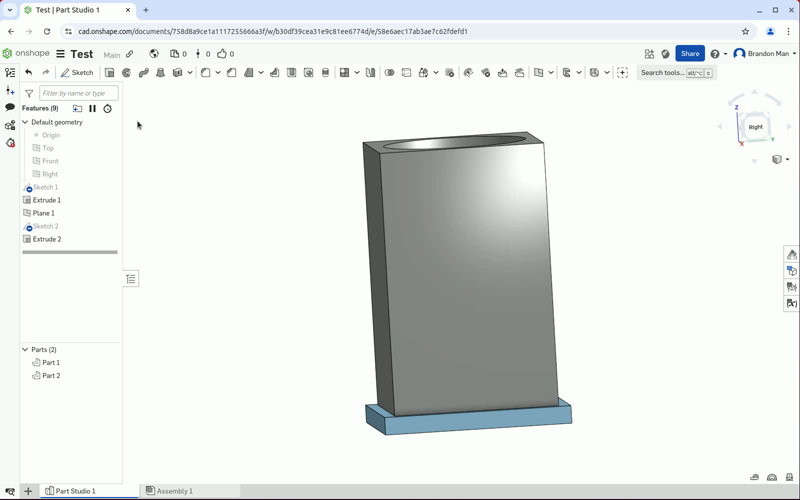
key(right, 3)
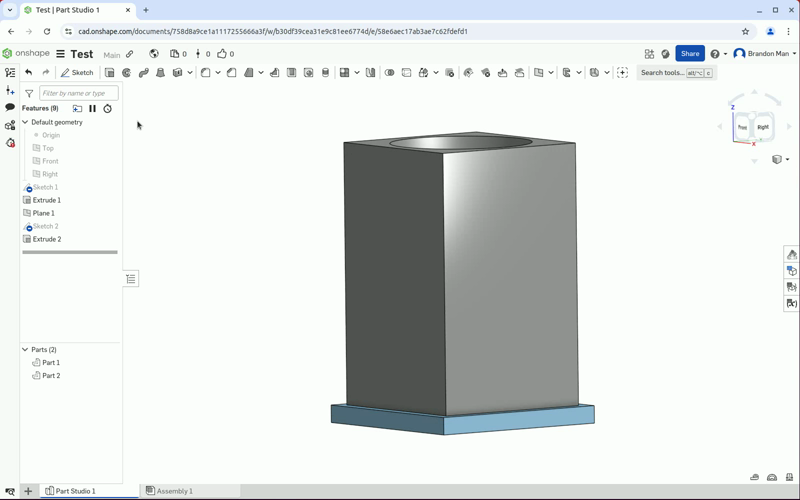
key(down, 3)
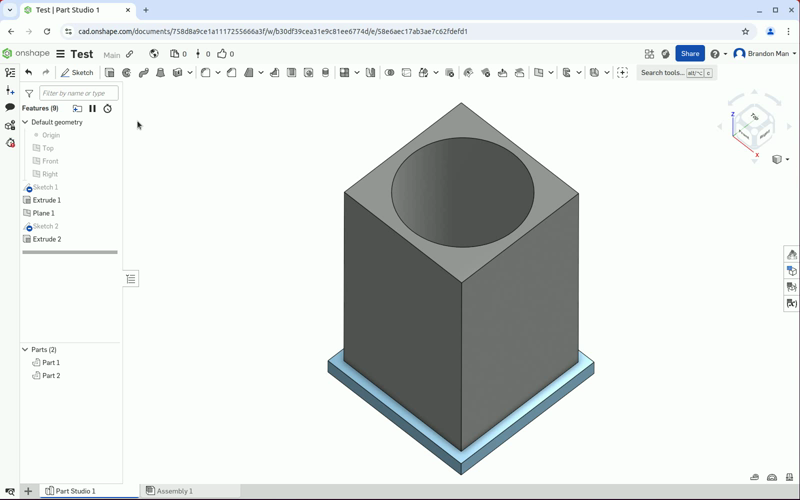
mouse_move(73, 189)
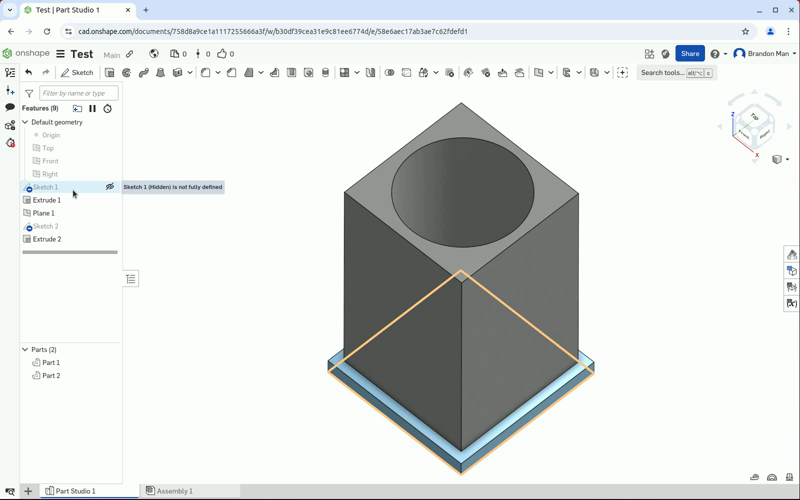
click(73, 189)